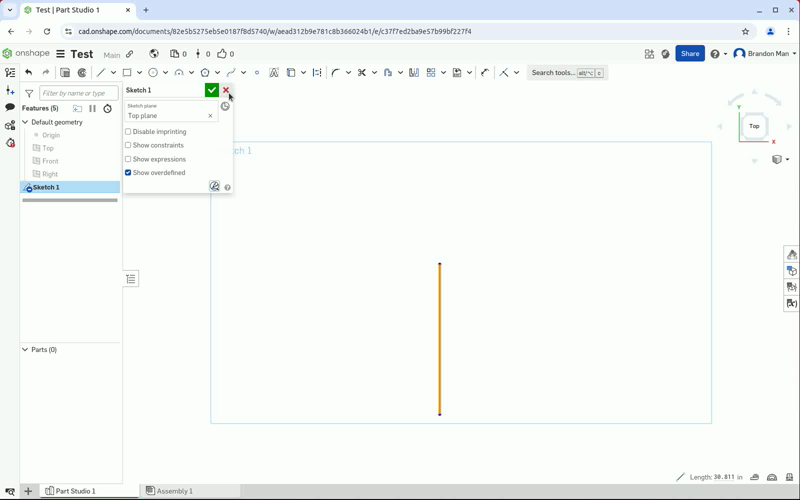
key(shift+h)
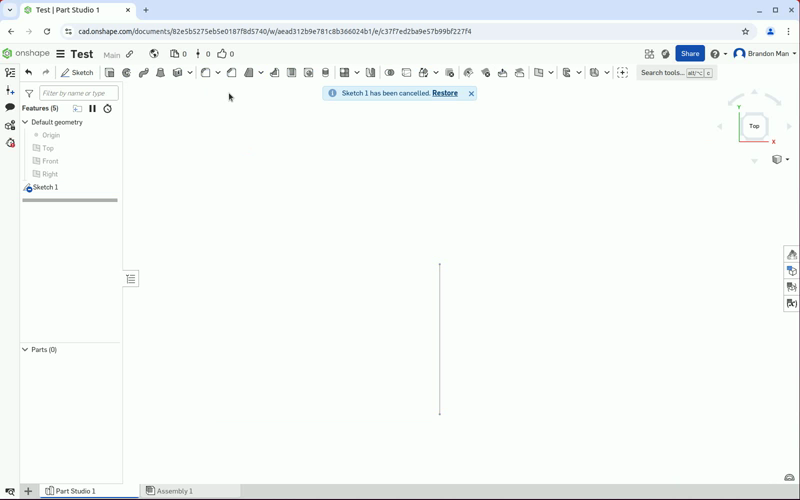
key(shift+s)
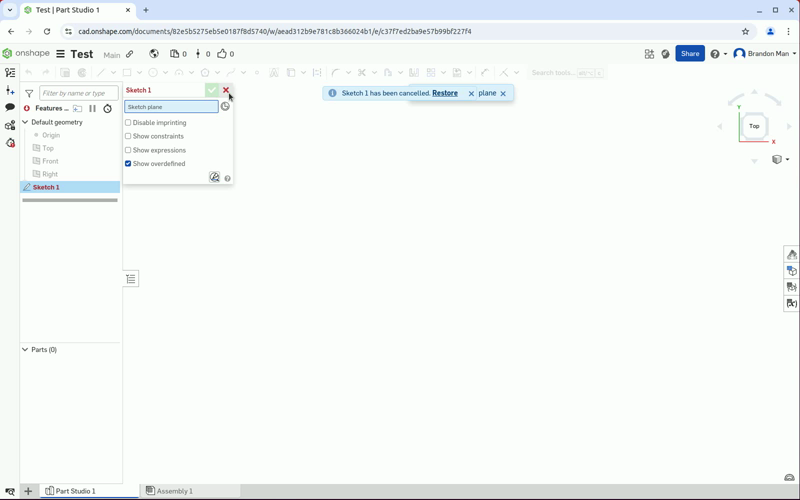
mouse_move(73, 150)
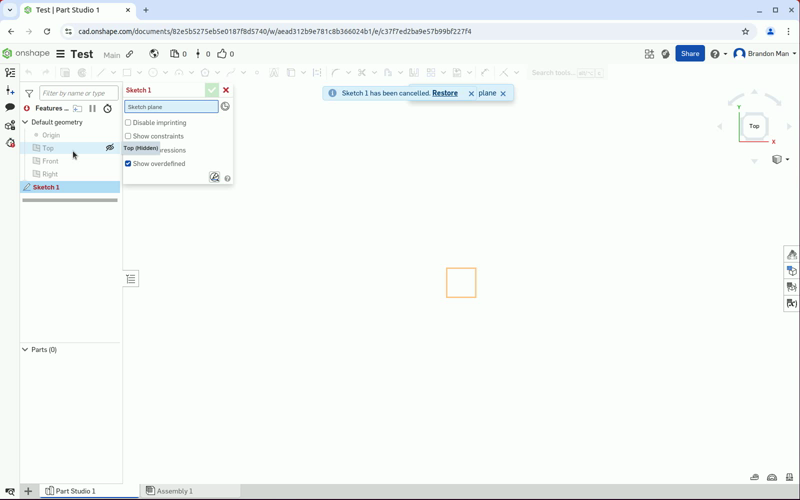
click(73, 150)
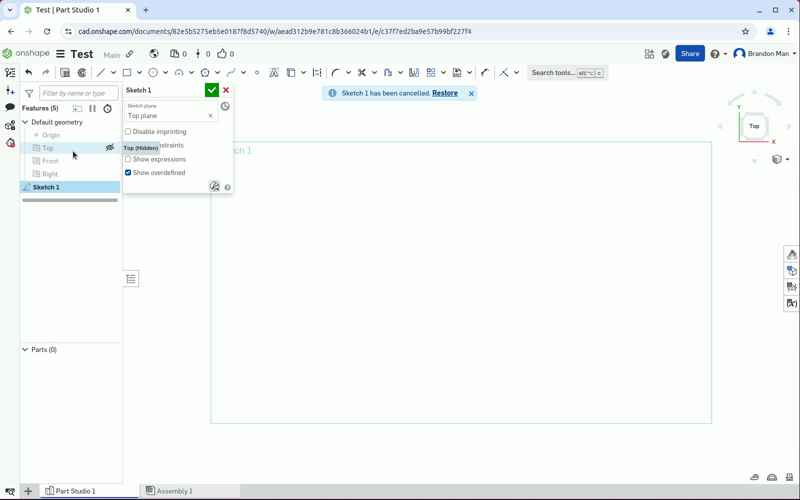
mouse_move(73, 352)
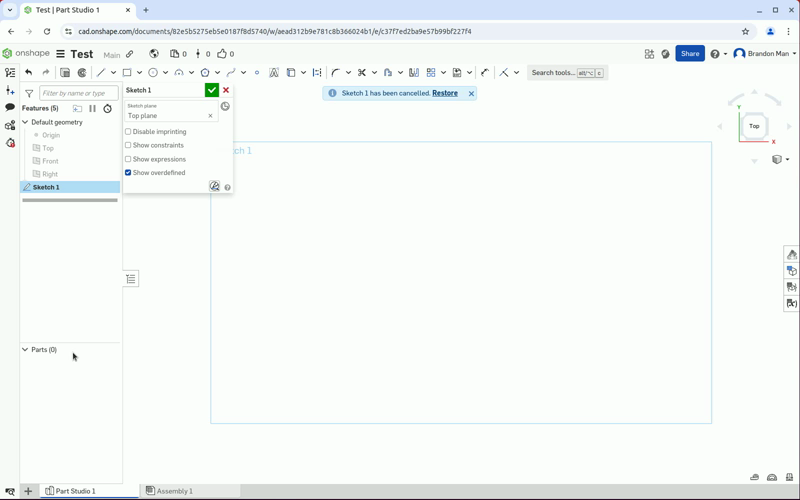
key(y)
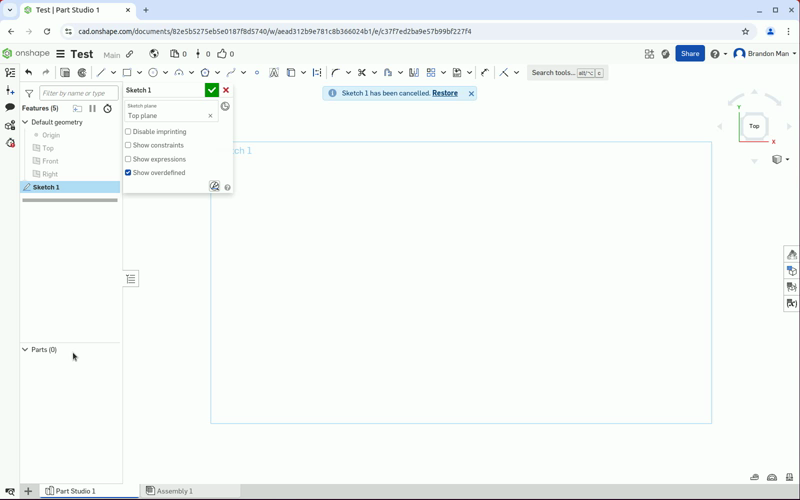
key(l)
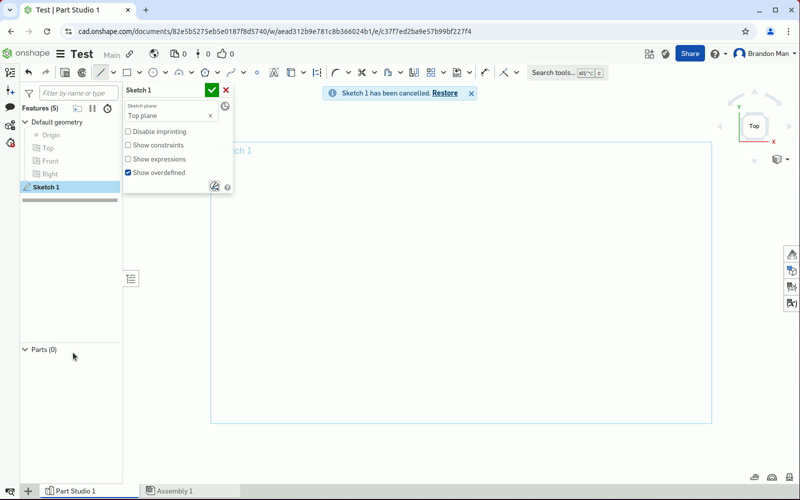
key_down(shift)
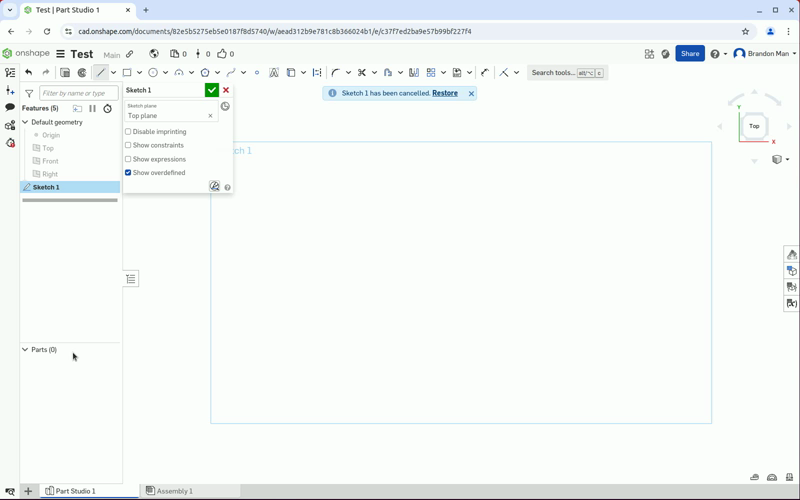
mouse_move(348, 333)
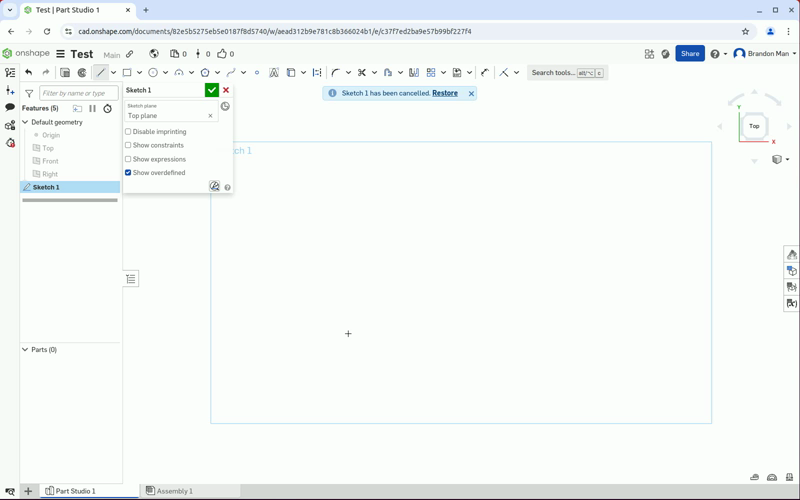
click(348, 333)
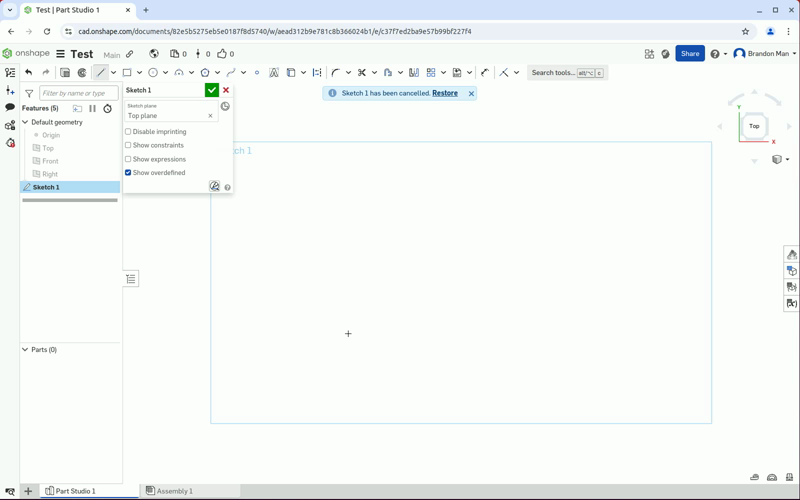
key_up(shift)
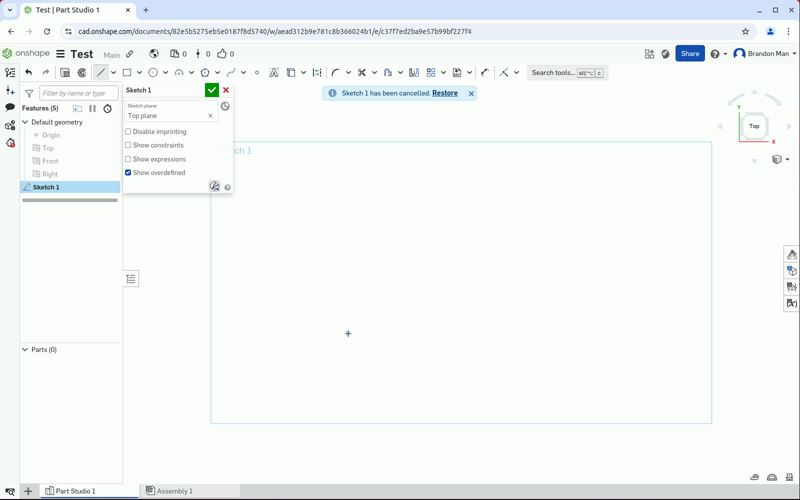
key_down(shift)
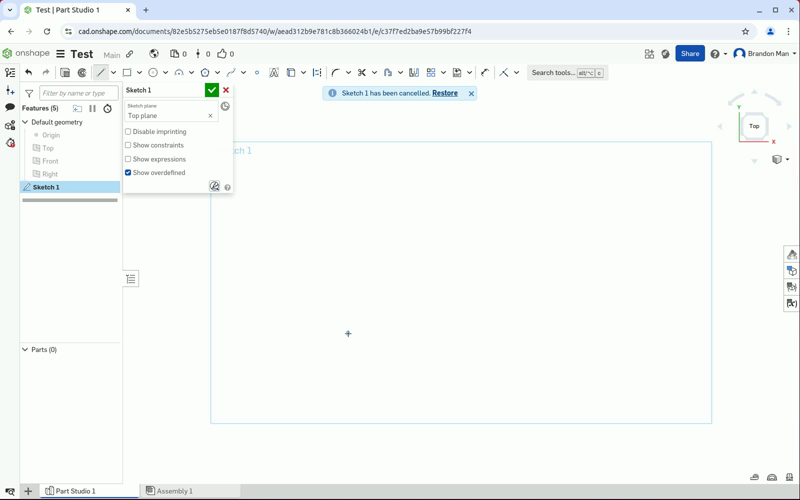
mouse_move(572, 333)
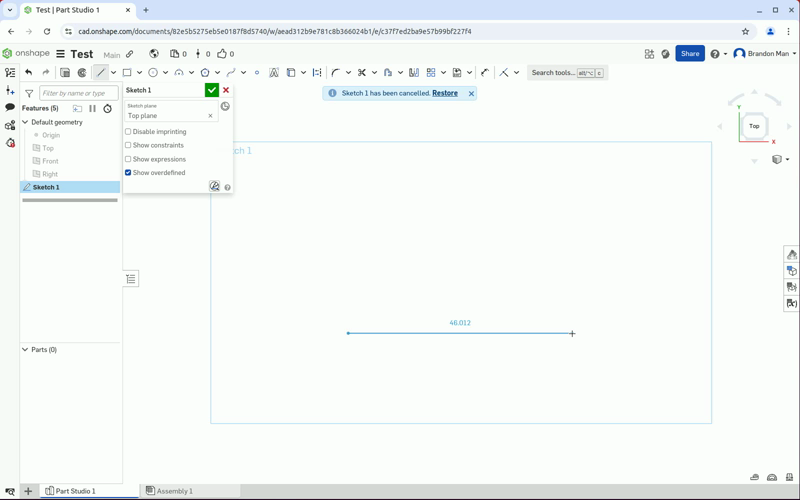
click(572, 333)
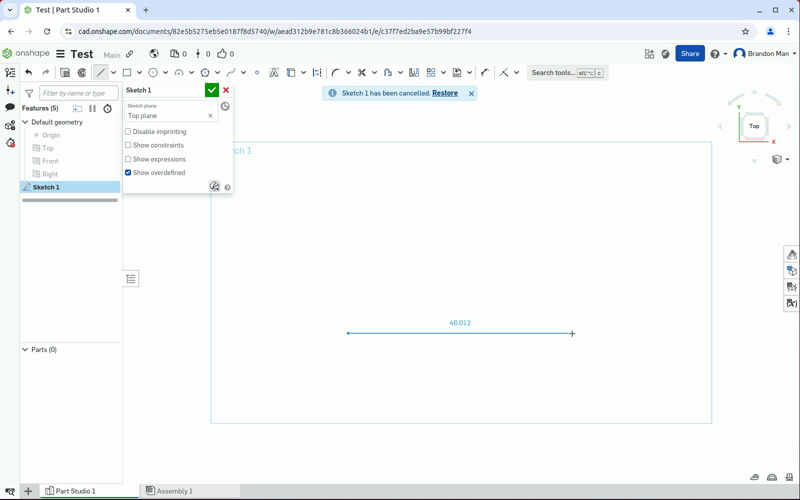
key_up(shift)
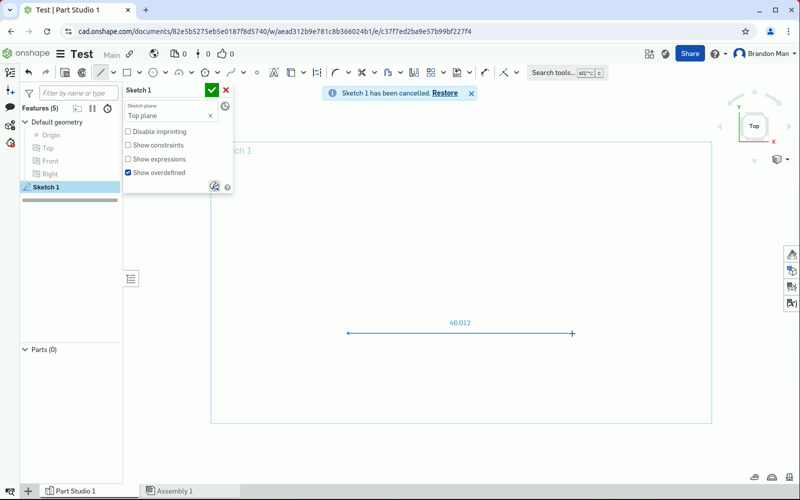
key_down(shift)
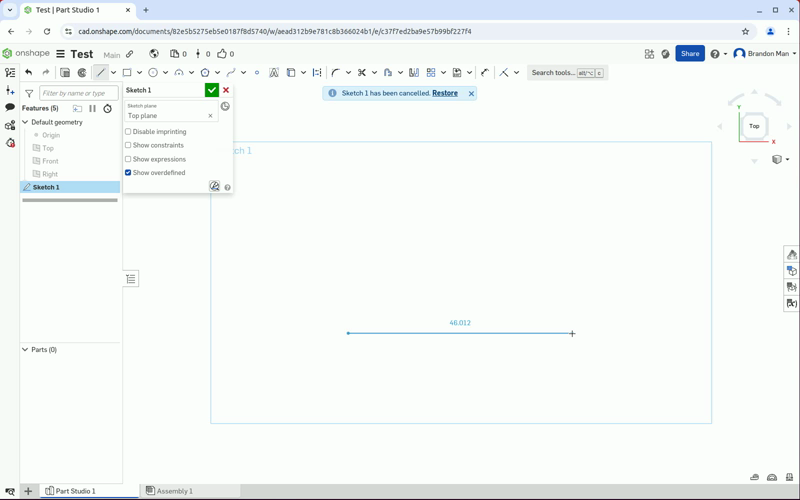
mouse_move(572, 234)
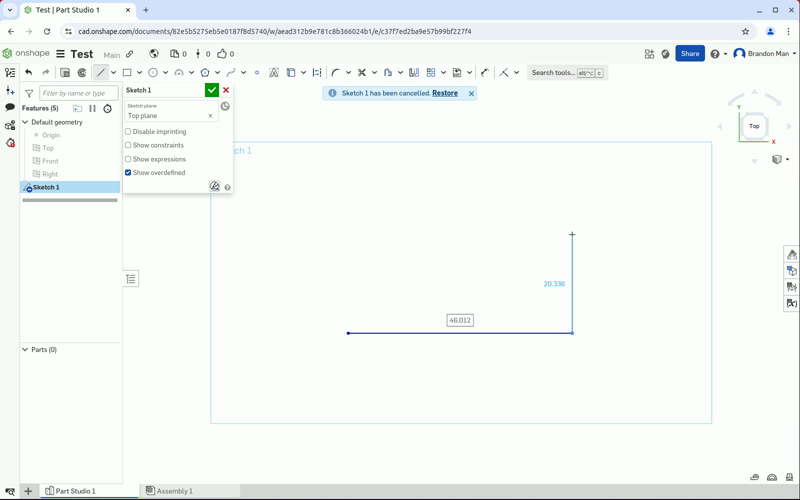
click(572, 234)
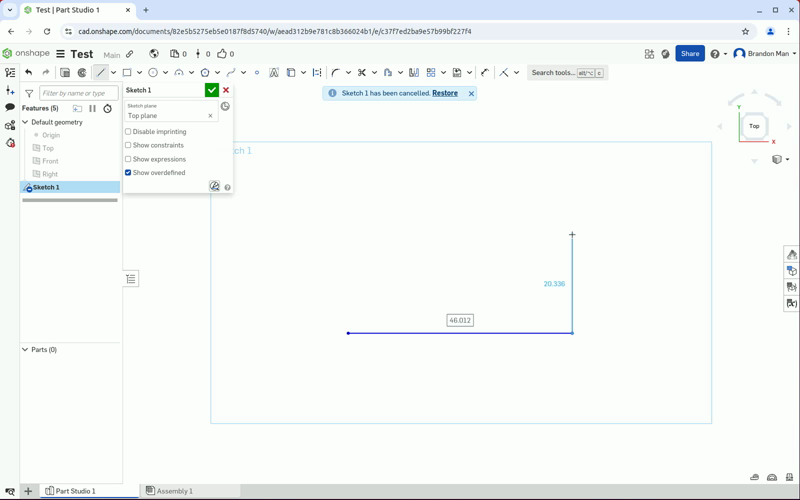
key_up(shift)
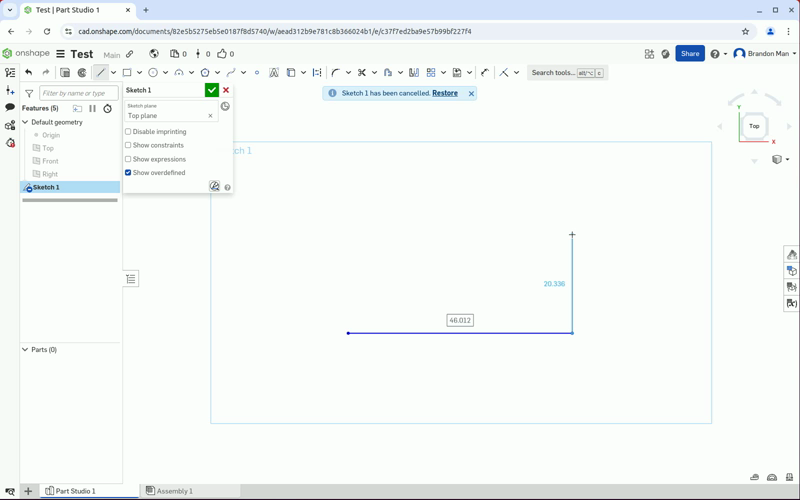
key_down(shift)
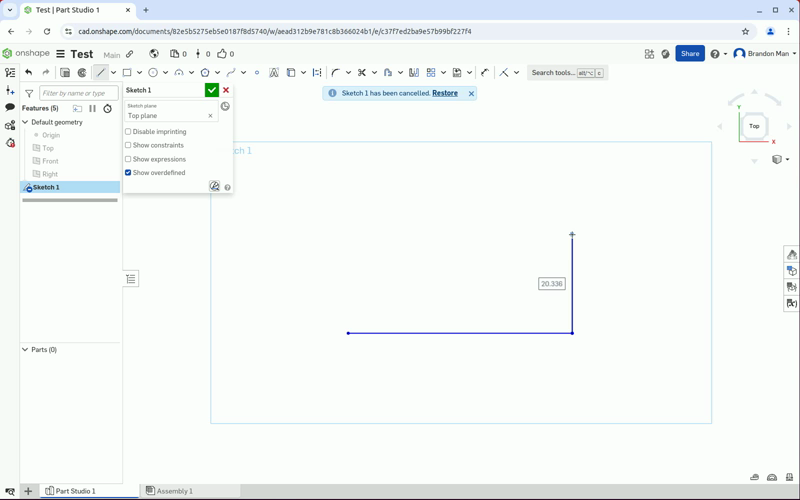
mouse_move(348, 234)
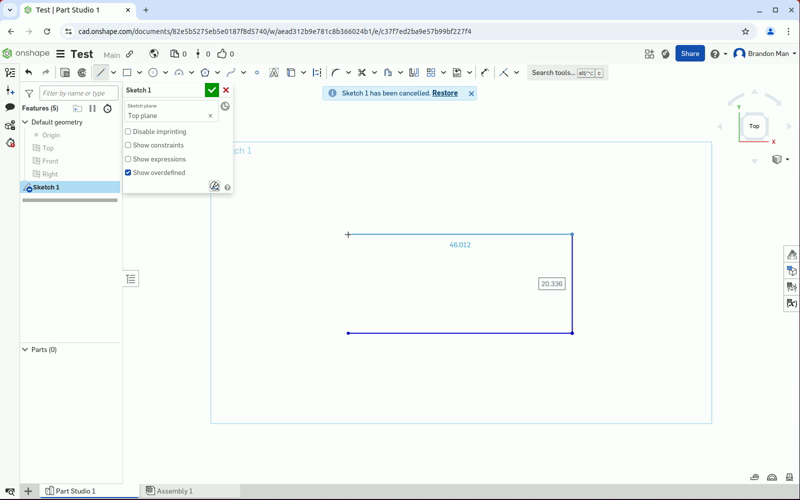
click(348, 234)
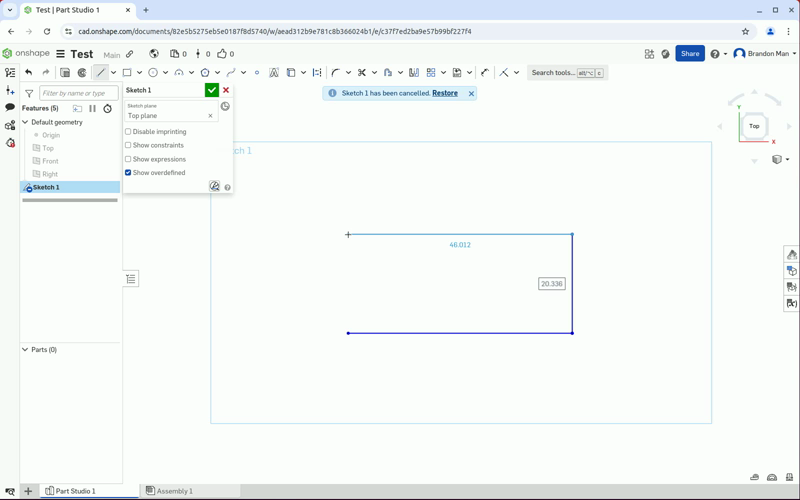
key_up(shift)
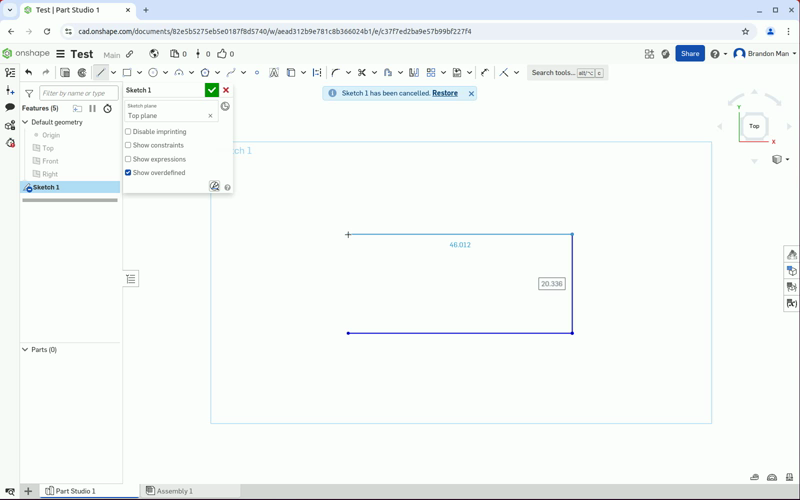
key_down(shift)
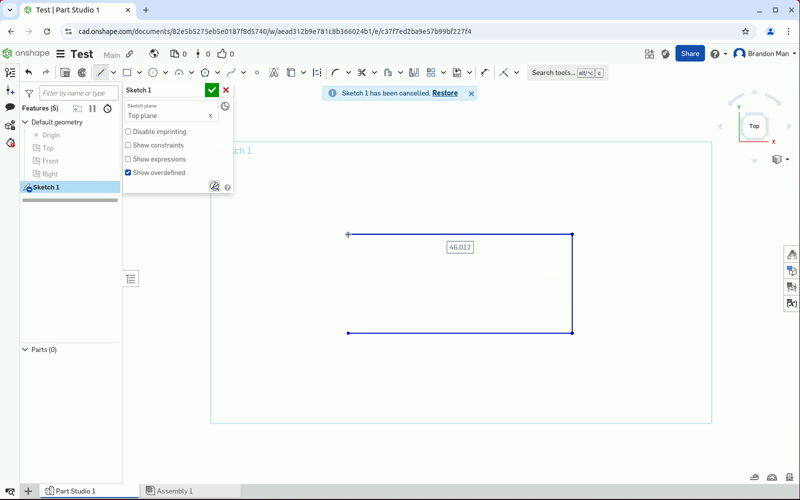
mouse_move(348, 333)
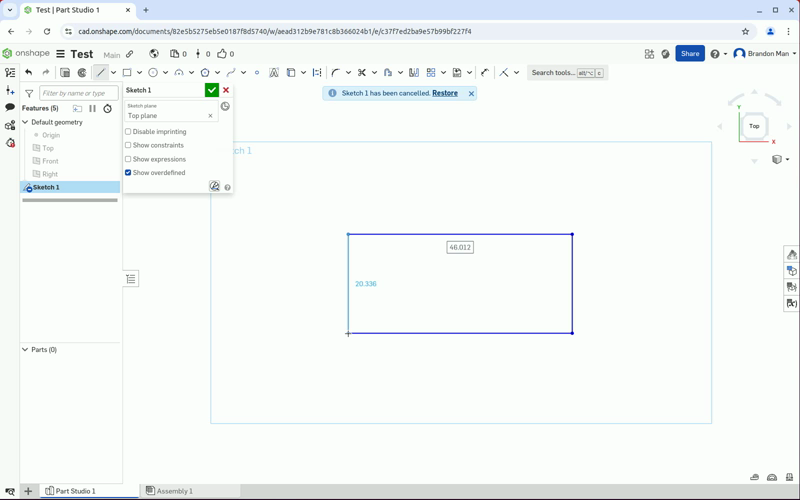
key_up(shift)
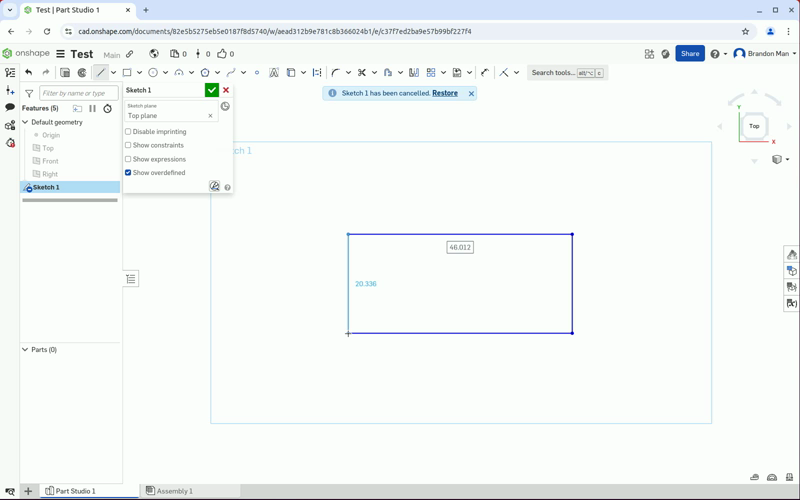
click(348, 333)
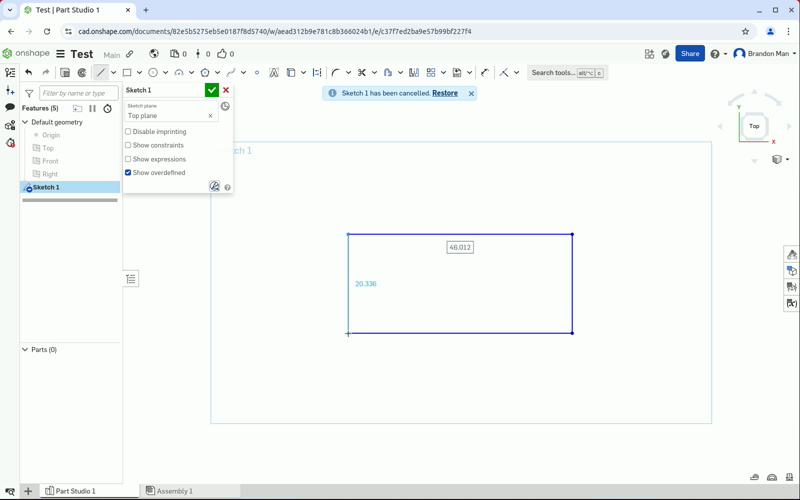
key(esc)
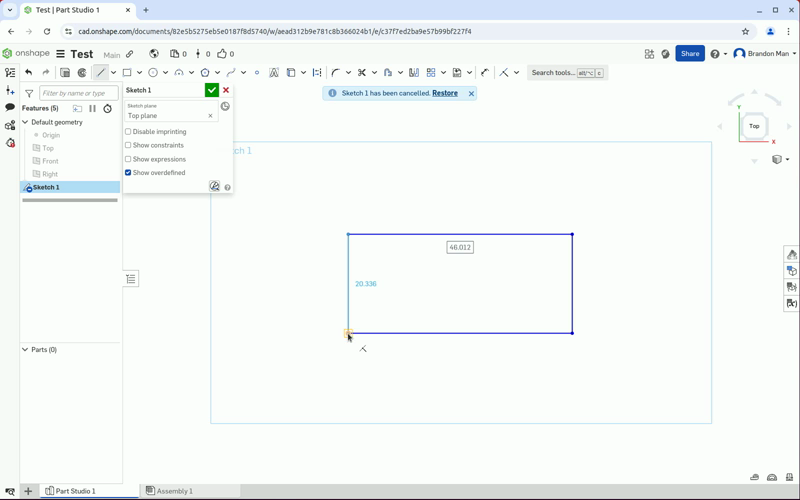
key(c)
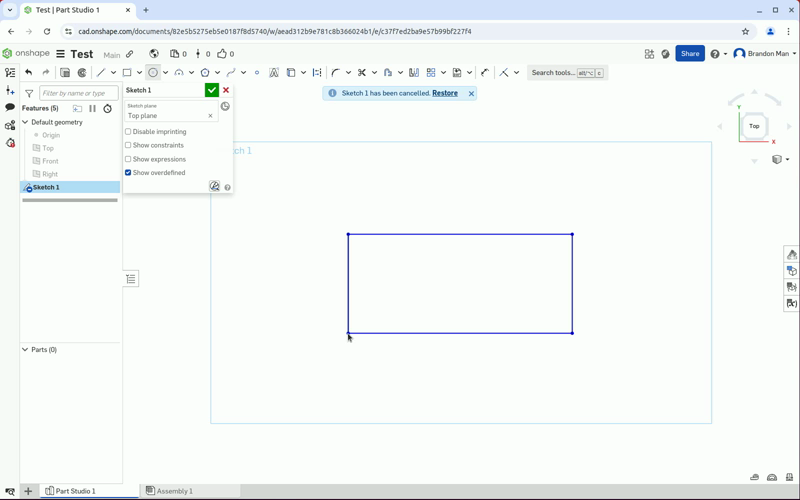
key_down(shift)
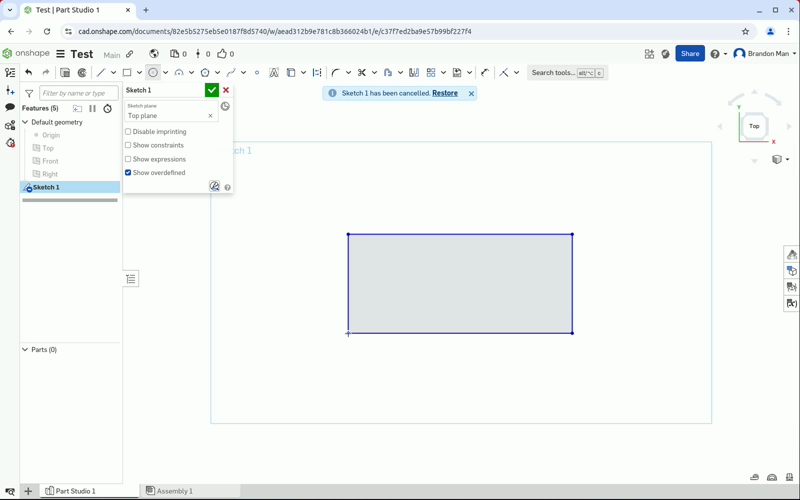
mouse_move(461, 283)
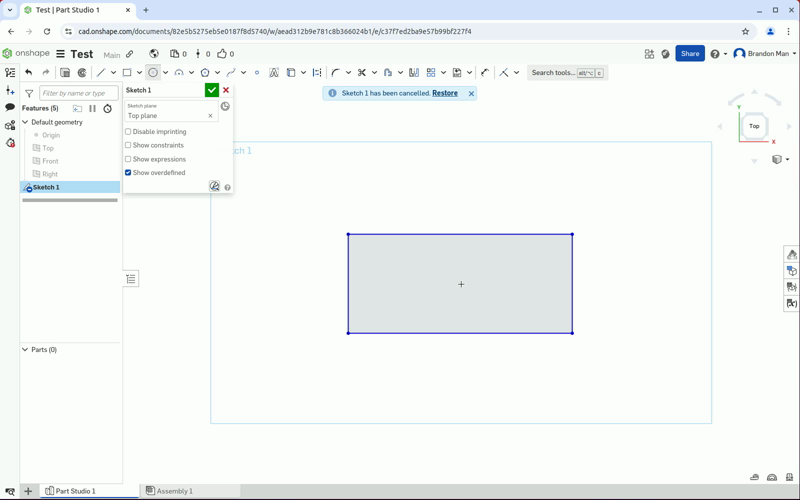
click(461, 283)
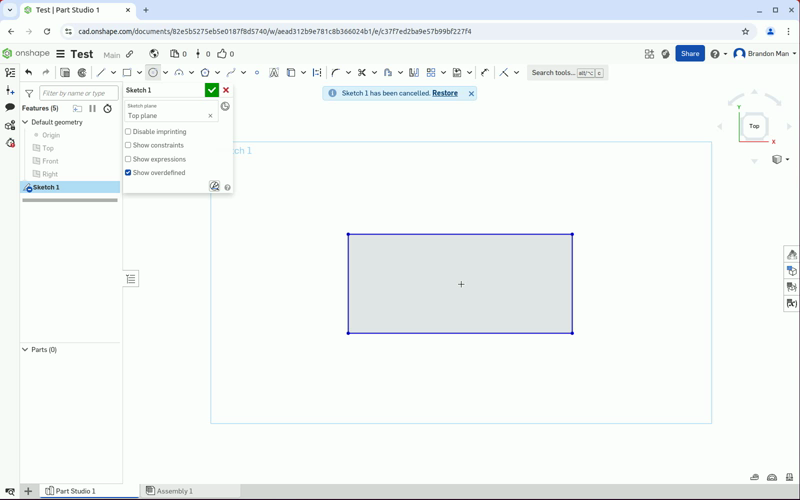
key_up(shift)
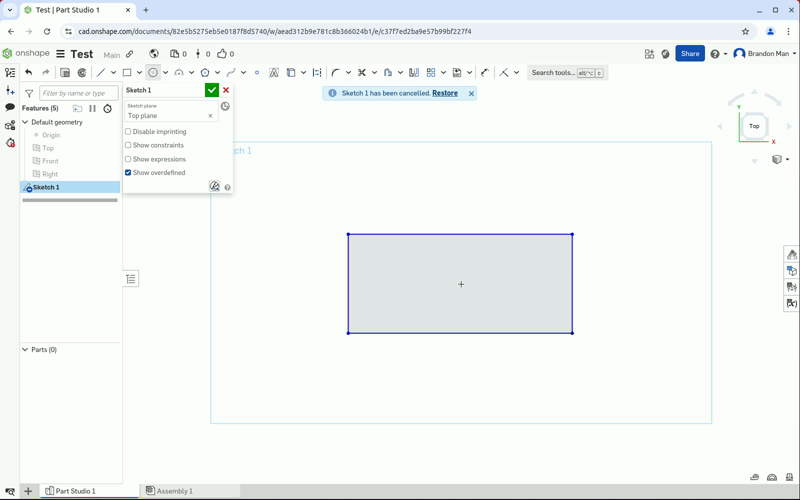
mouse_move(475, 283)
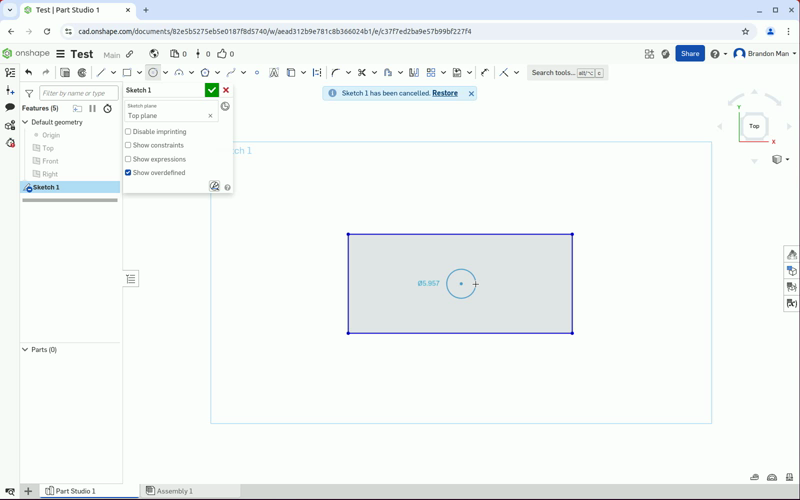
click(475, 283)
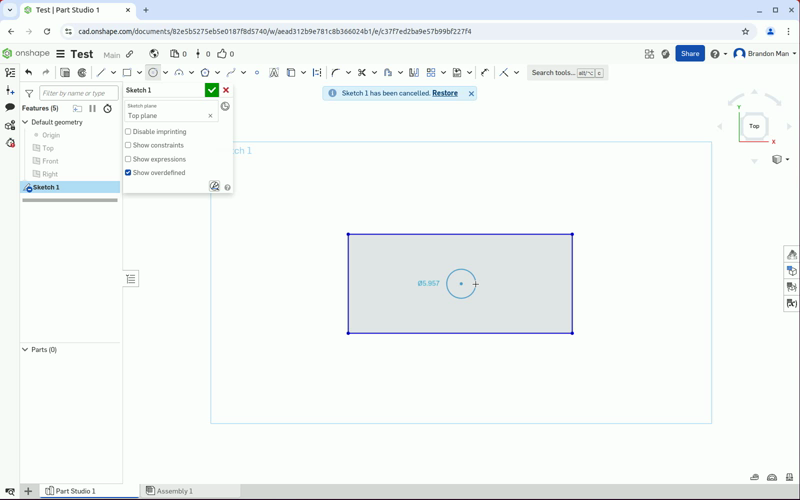
key(esc)
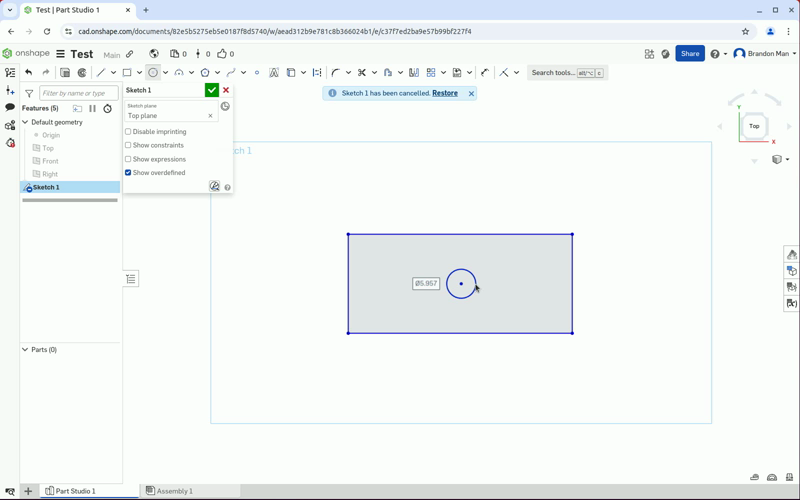
mouse_move(404, 292)
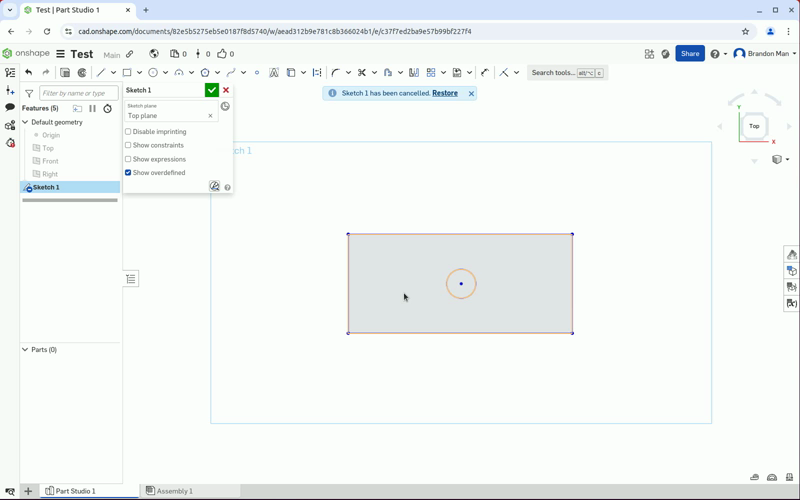
click(404, 292)
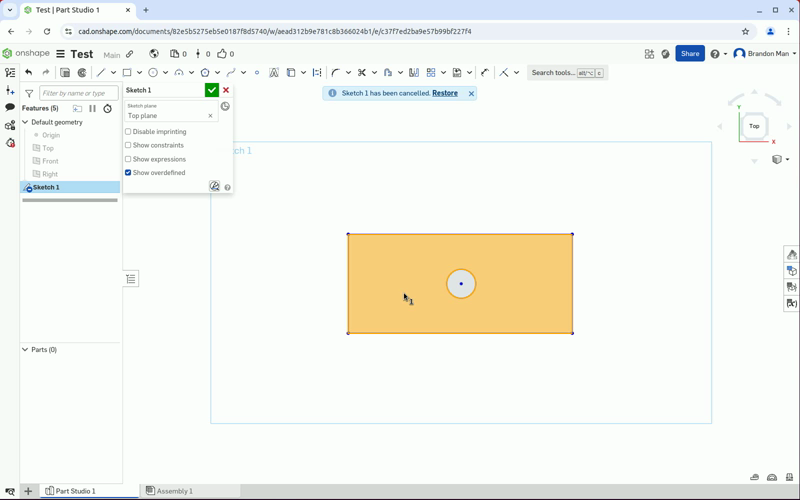
mouse_move(73, 352)
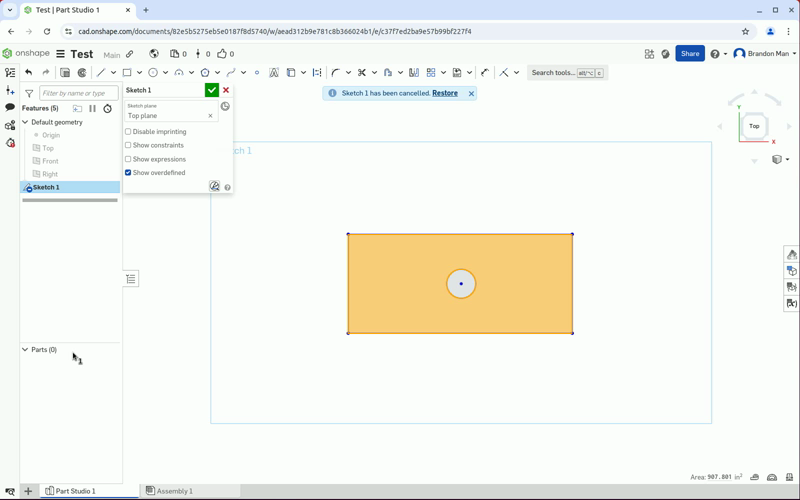
key(shift+y)
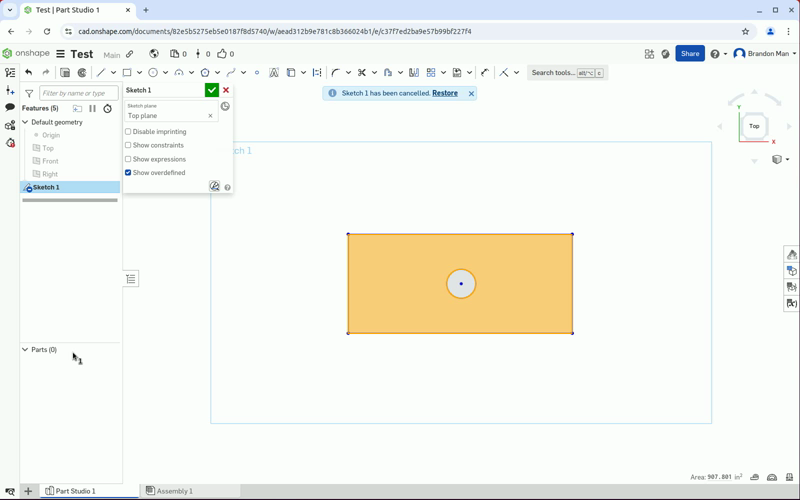
key(shift+e)
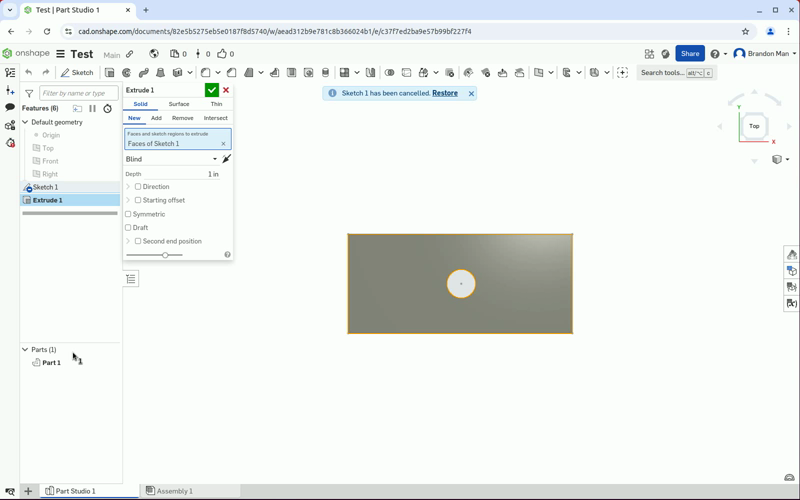
mouse_move(143, 106)
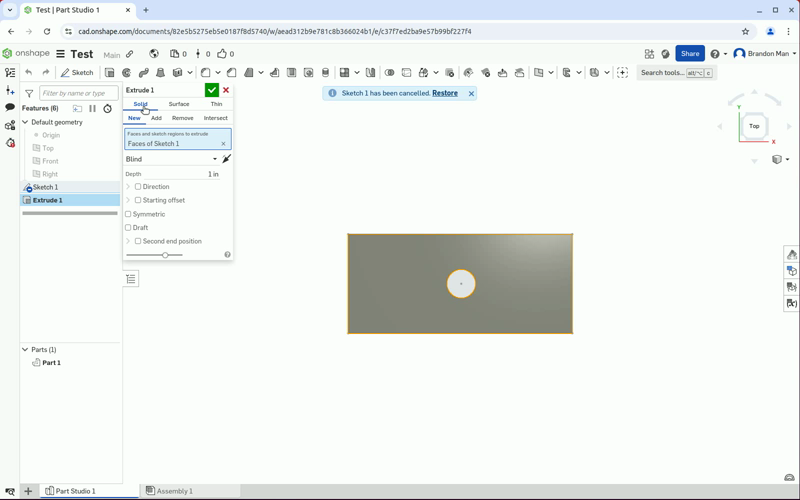
click(143, 106)
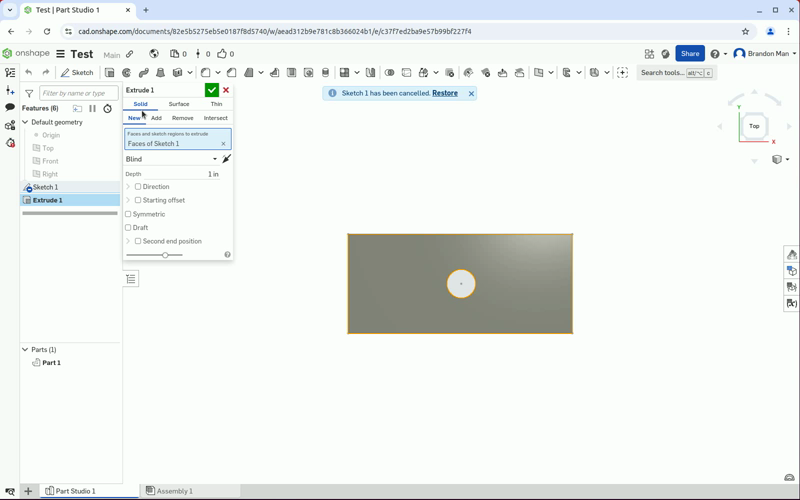
mouse_move(137, 120)
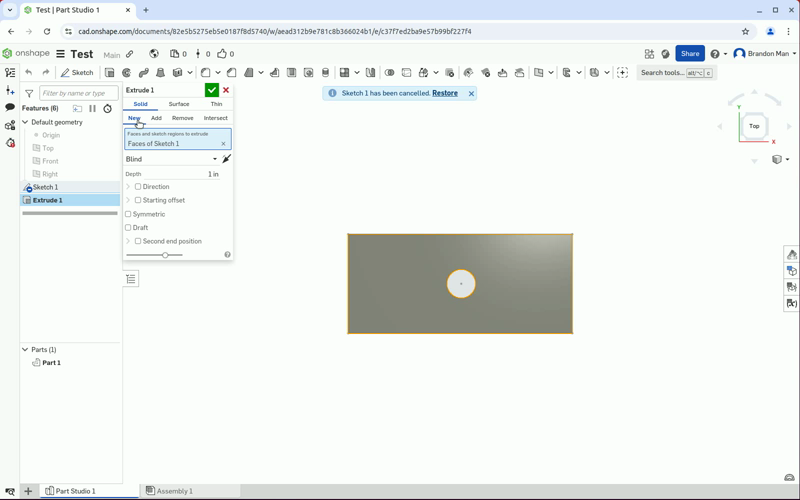
click(137, 120)
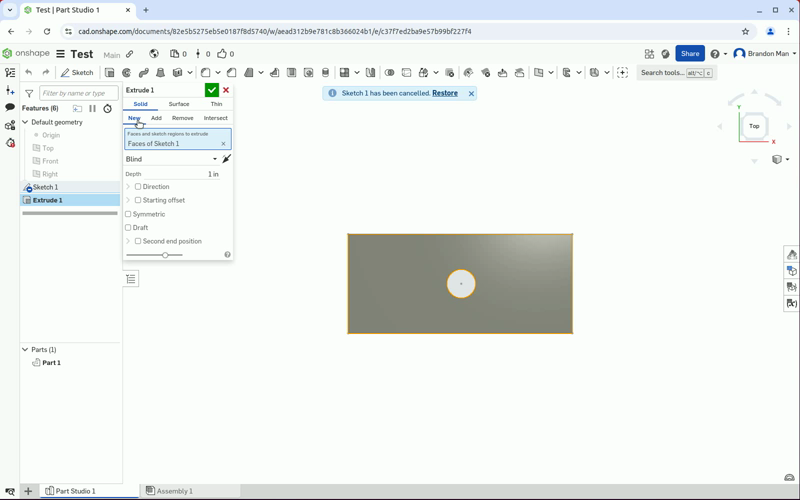
key(tab, 4)
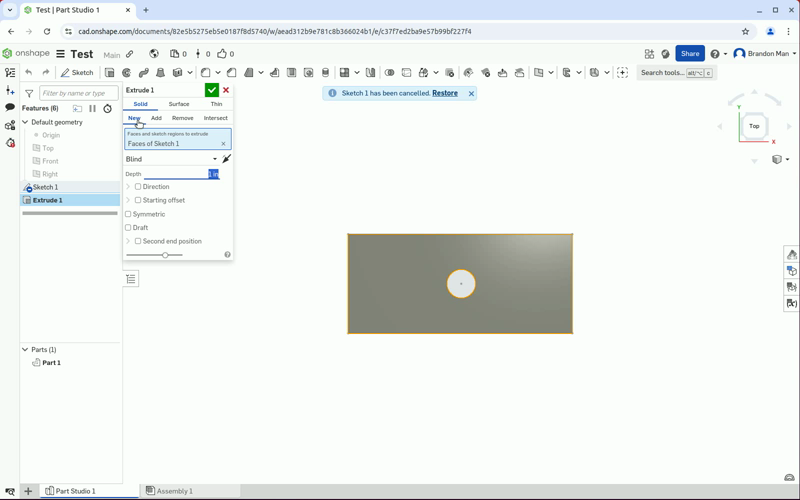
text(5.536)
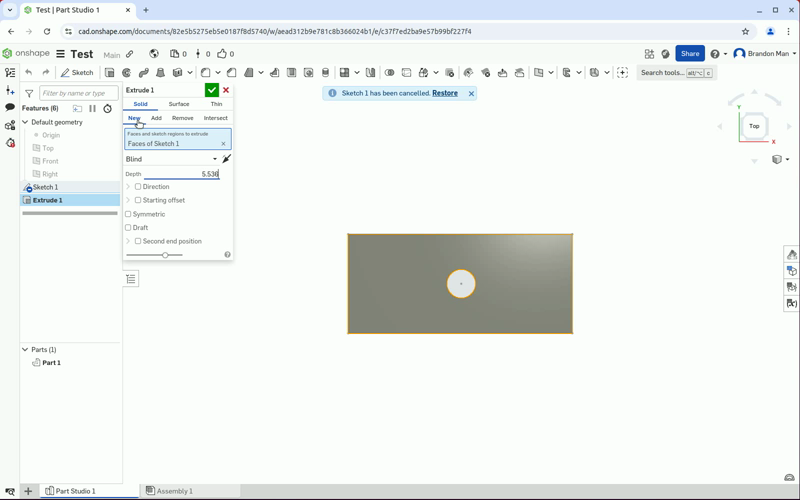
key(enter)
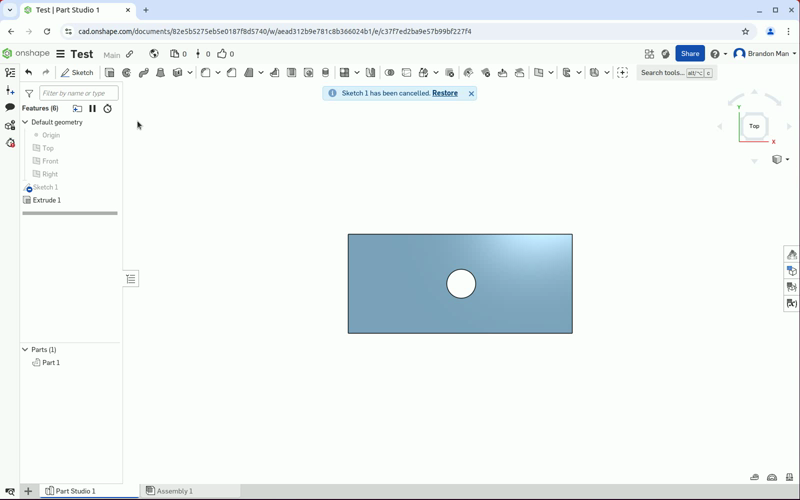
key(shift+h)
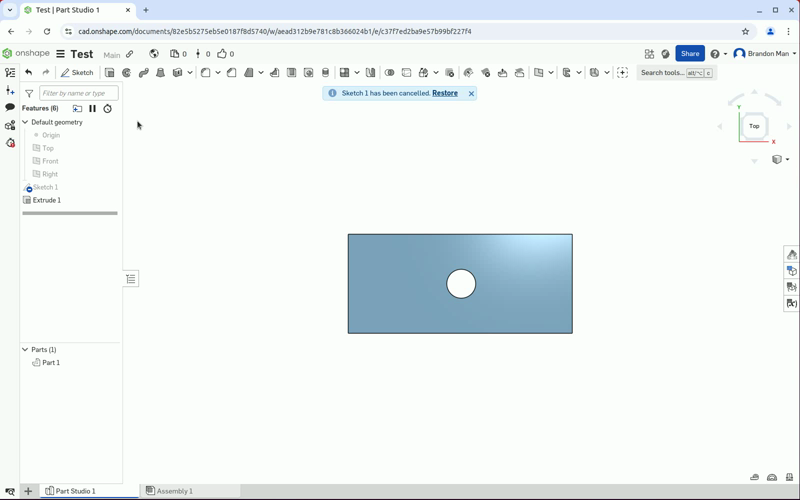
key(shift+h)
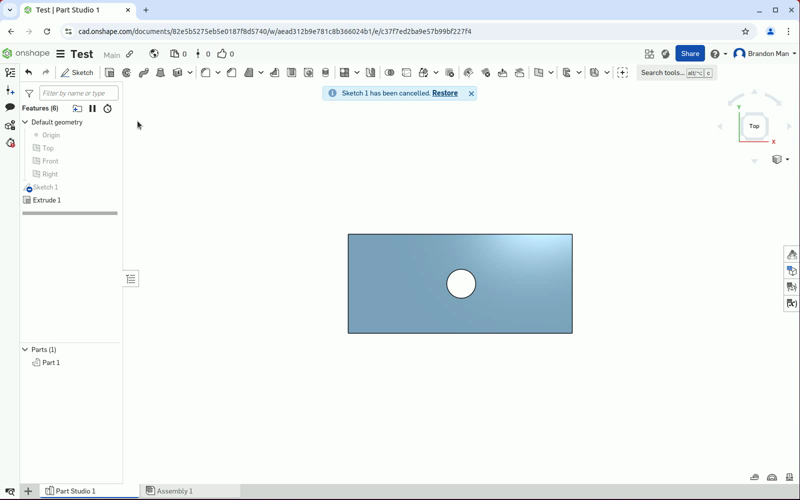
mouse_move(73, 189)
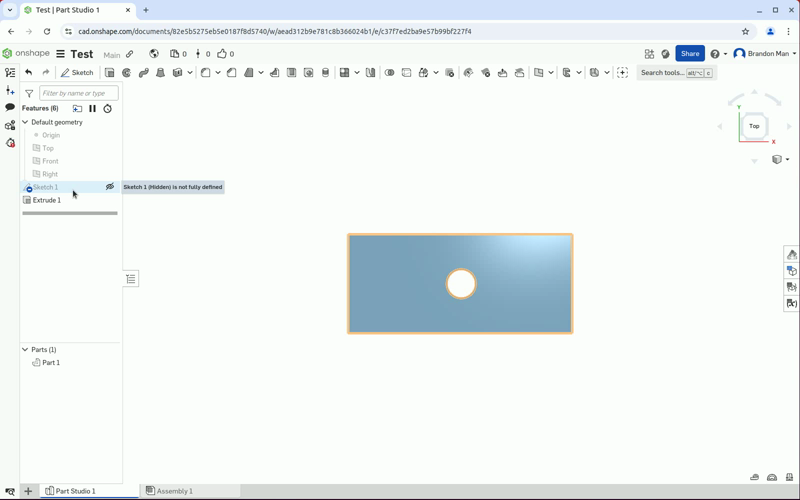
click(73, 189)
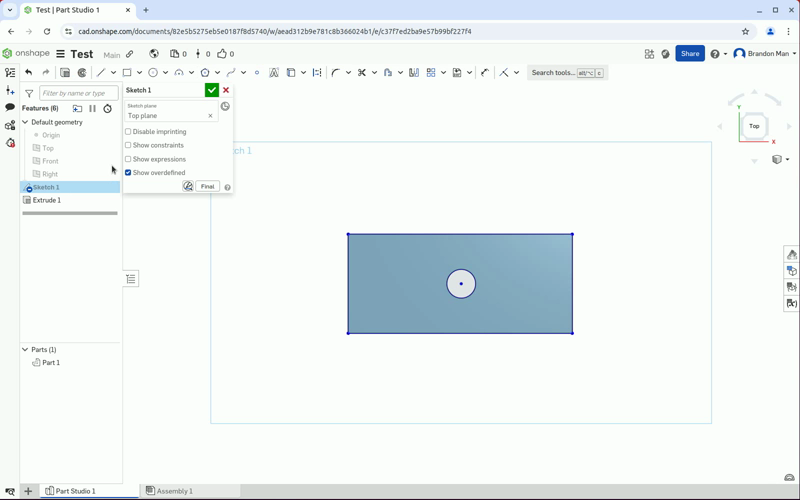
mouse_move(229, 92)
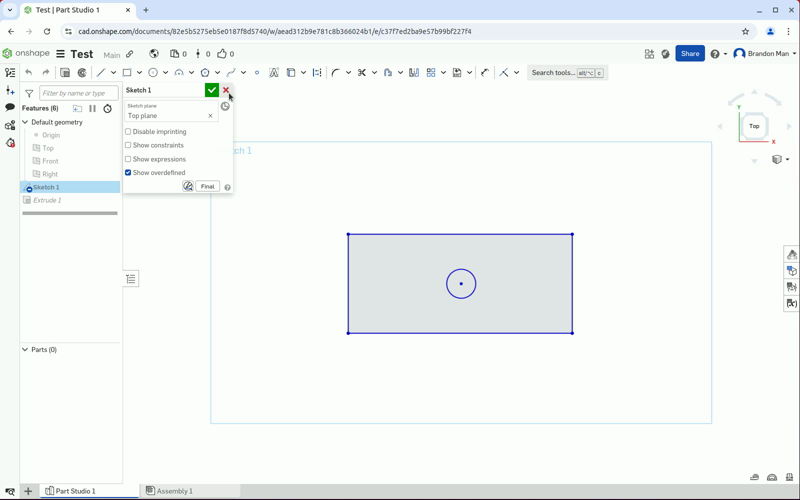
click(229, 92)
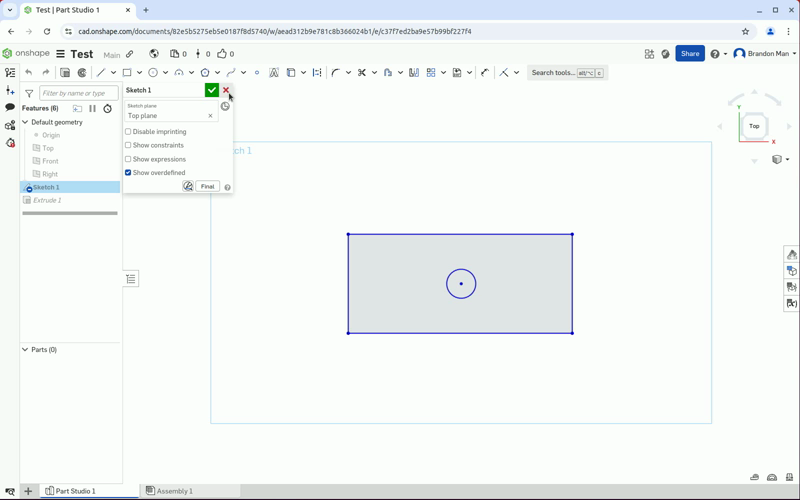
key(shift+s)
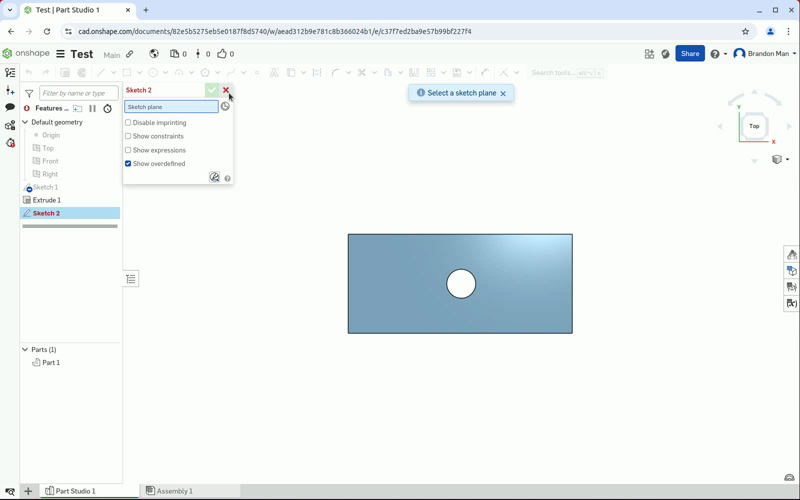
mouse_move(73, 150)
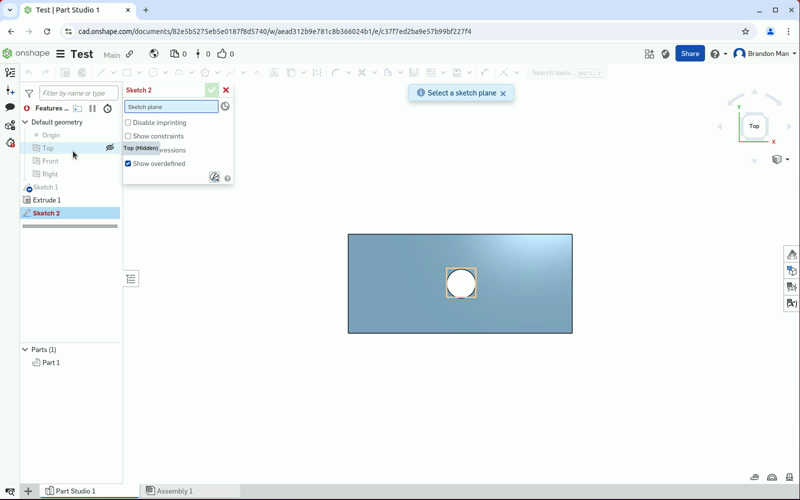
click(73, 150)
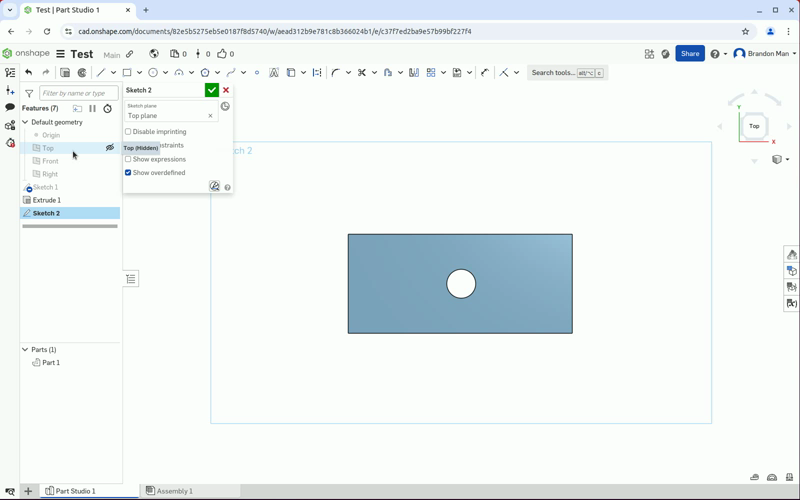
mouse_move(73, 352)
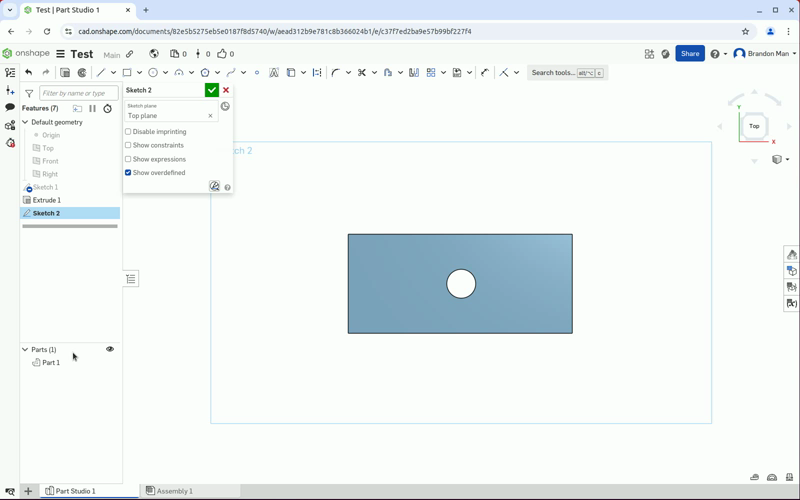
key(y)
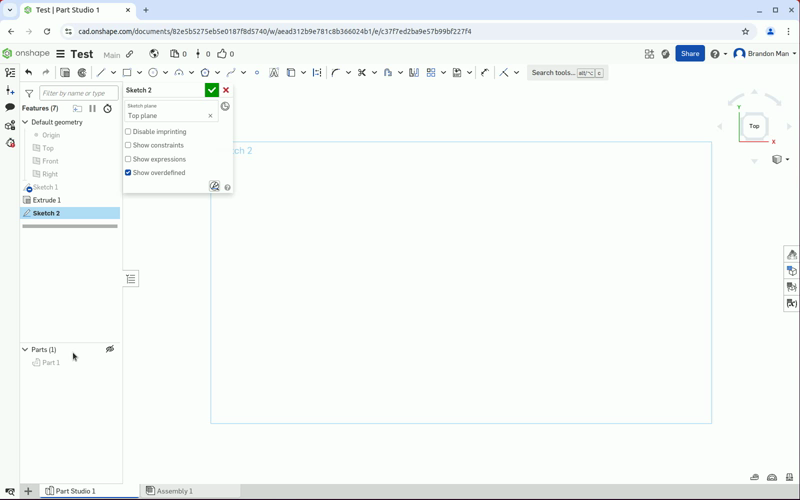
key(c)
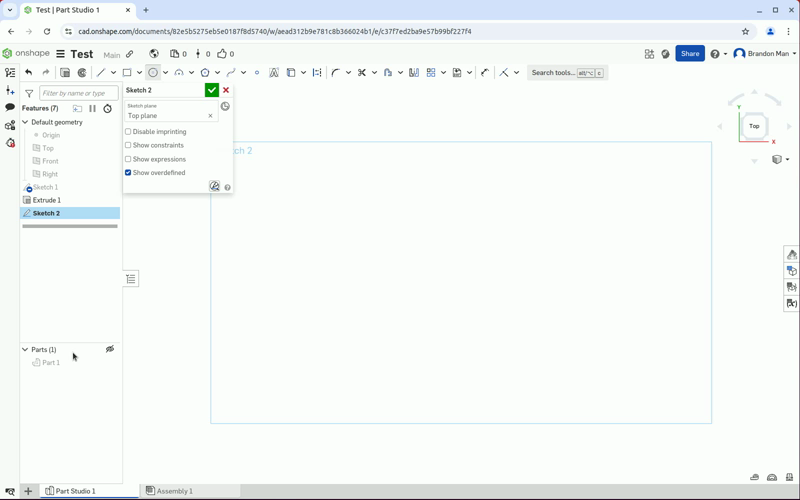
key_down(shift)
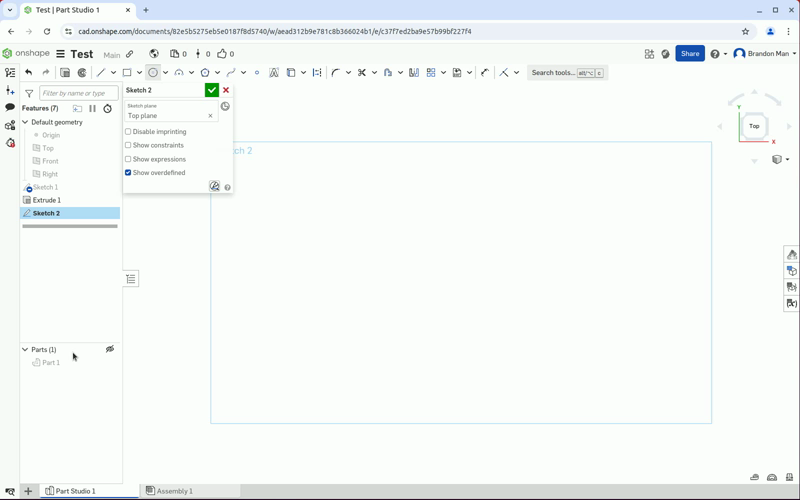
mouse_move(461, 282)
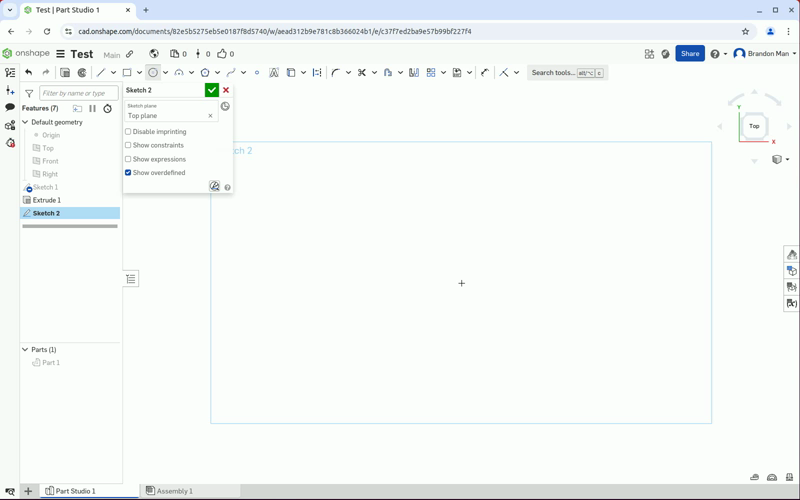
click(461, 282)
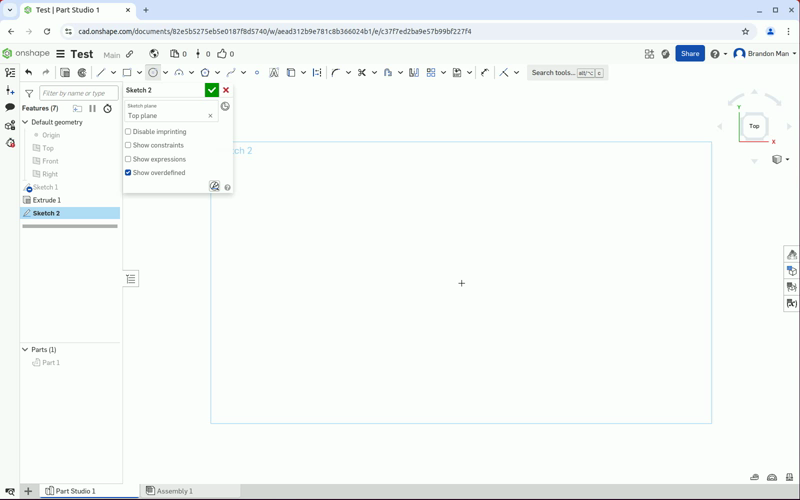
key_up(shift)
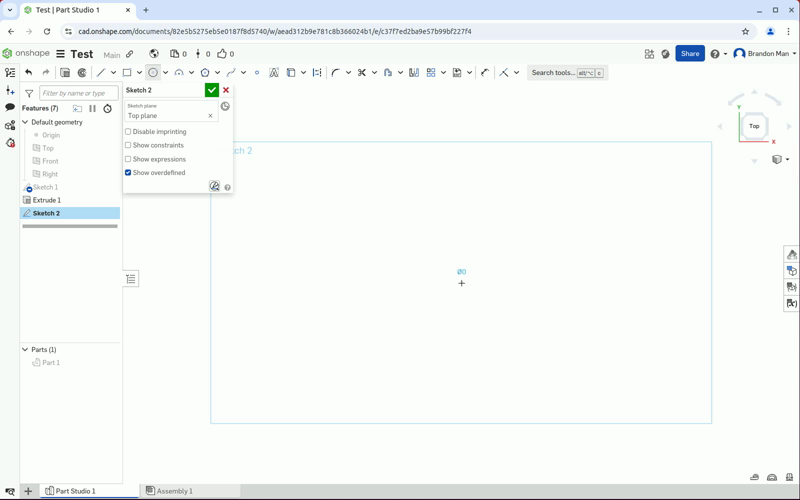
mouse_move(477, 282)
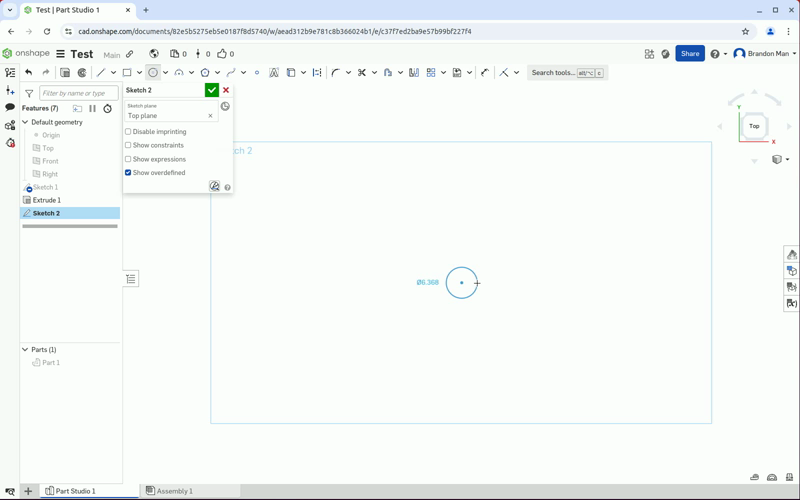
click(477, 282)
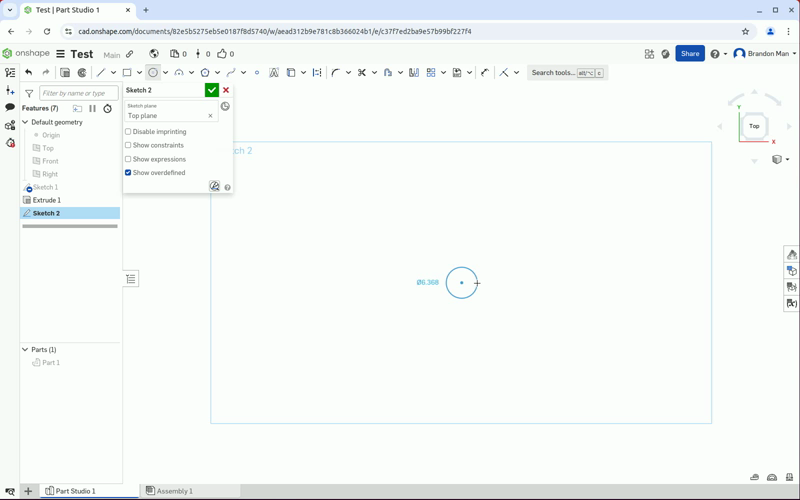
key(esc)
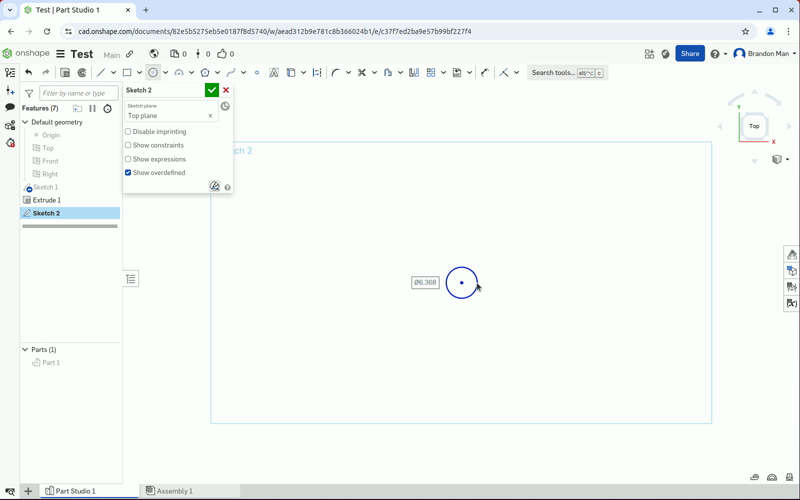
mouse_move(450, 276)
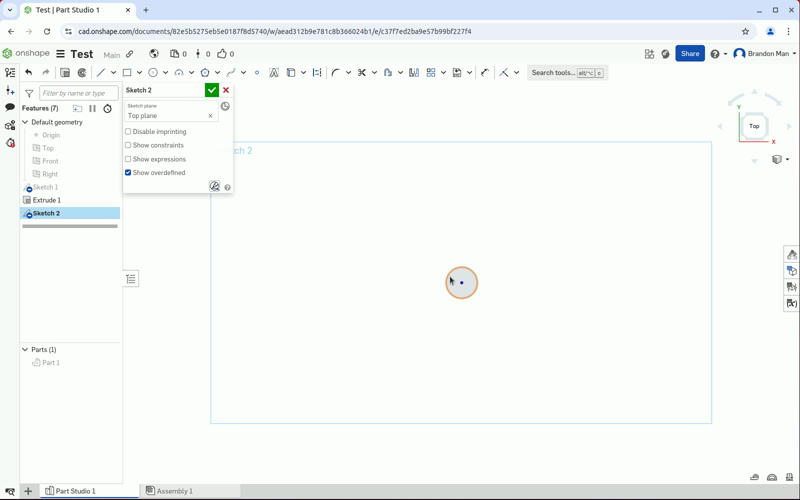
scroll(6)
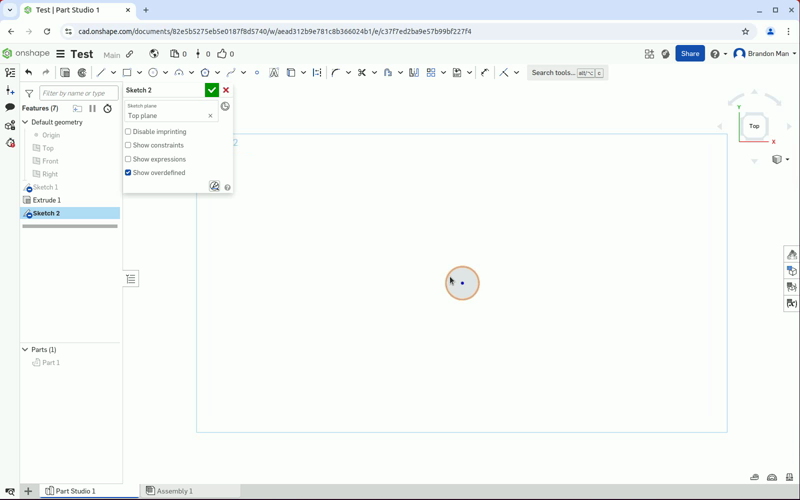
scroll(6)
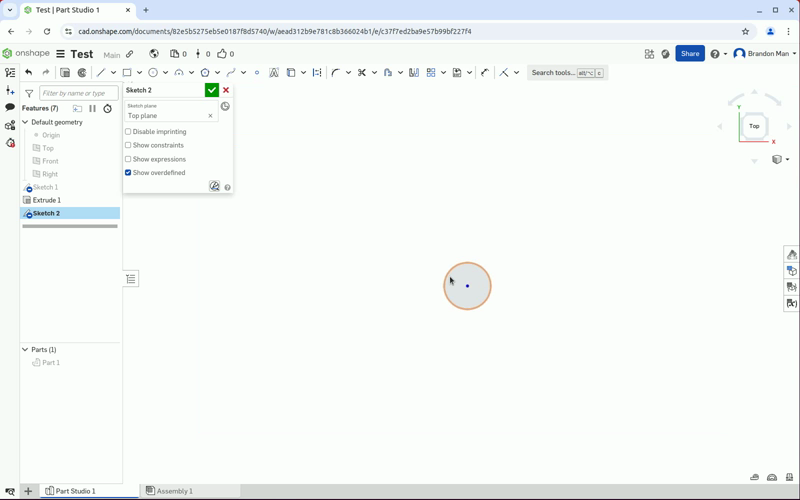
scroll(6)
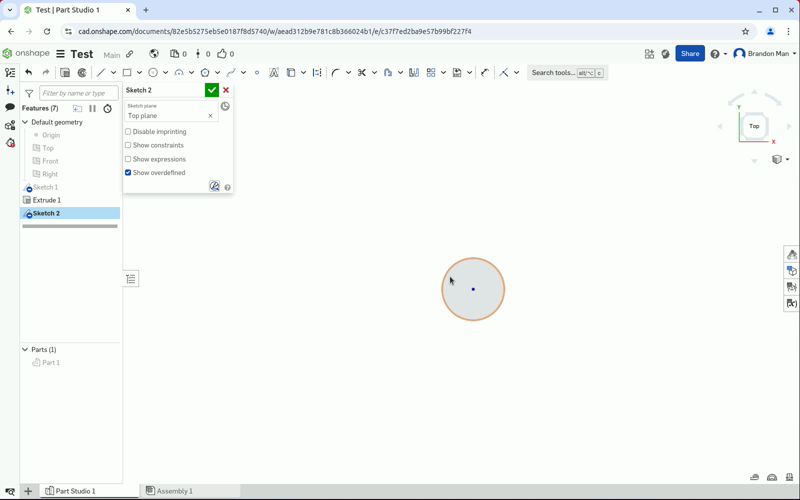
scroll(6)
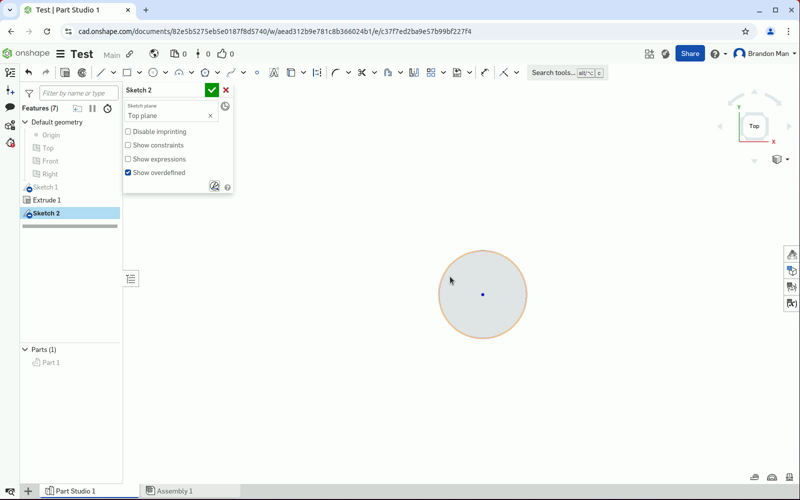
scroll(6)
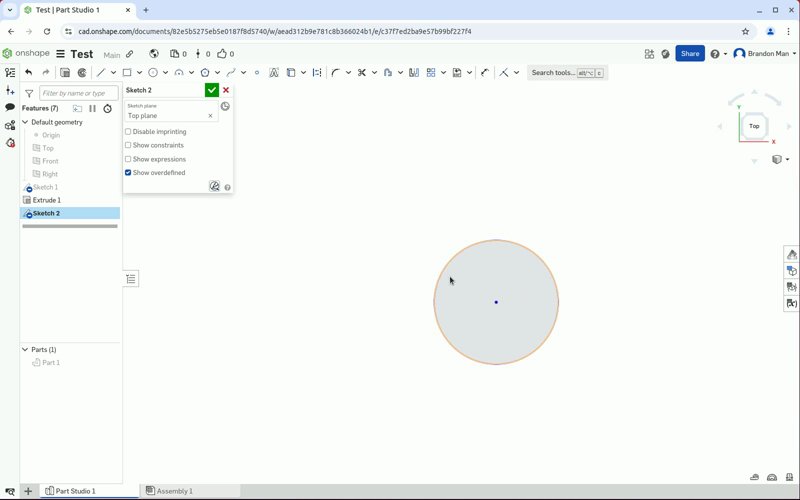
scroll(6)
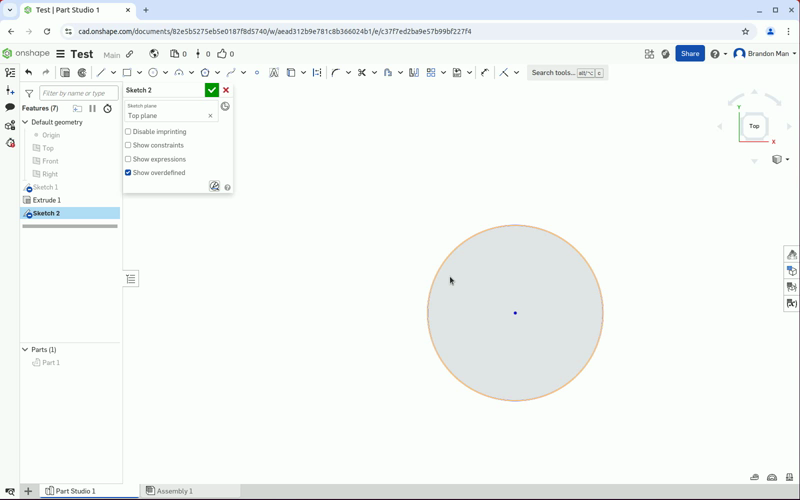
scroll(6)
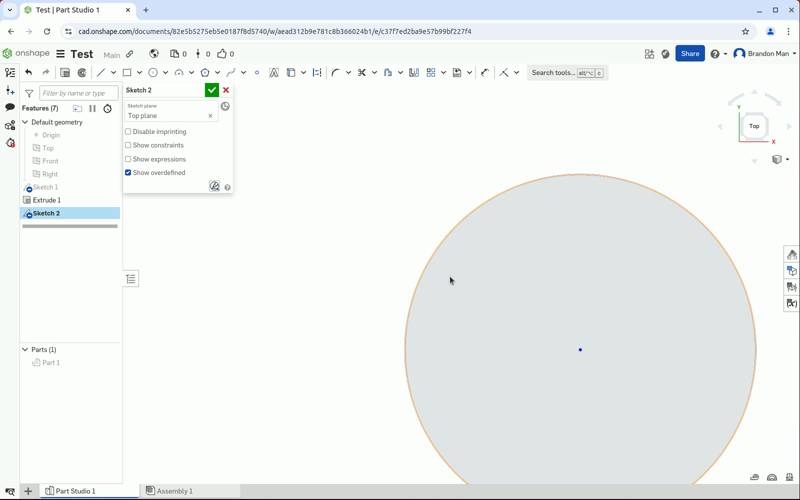
click(450, 276)
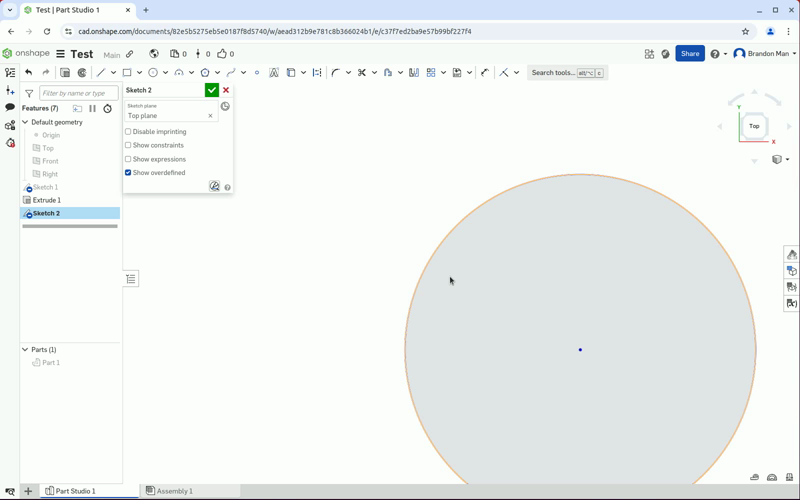
scroll(-6)
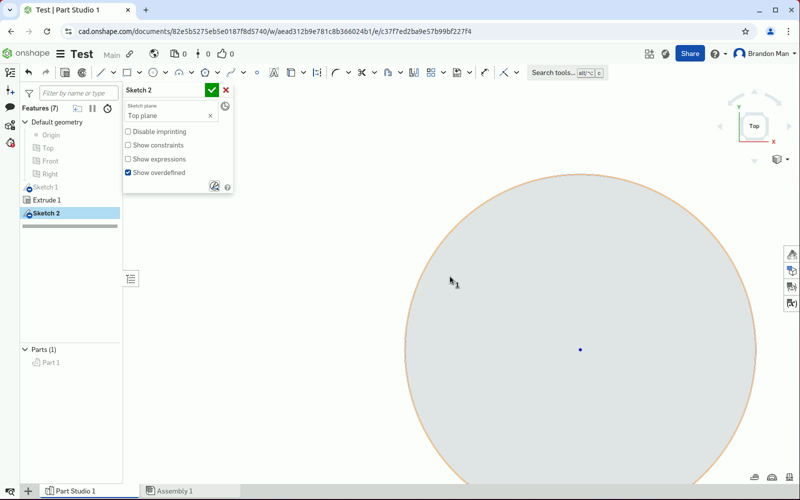
scroll(-6)
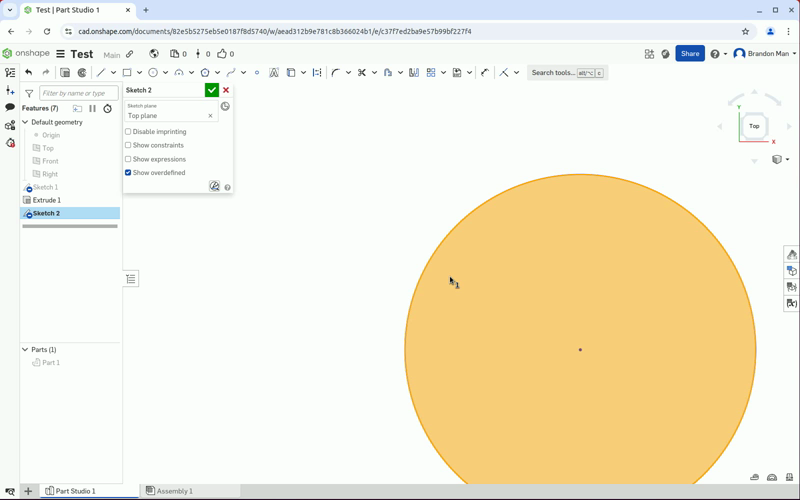
scroll(-6)
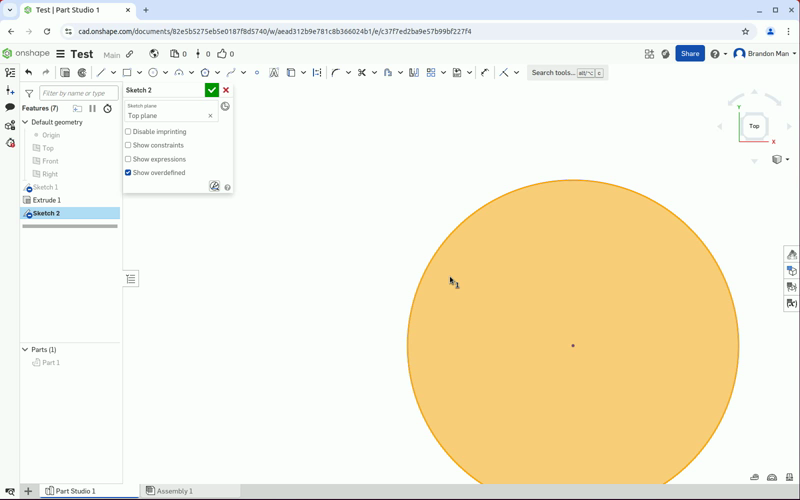
scroll(-6)
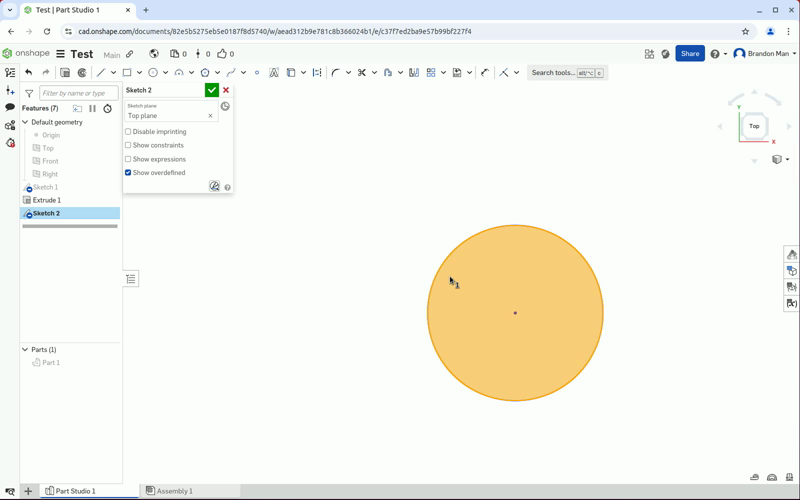
scroll(-6)
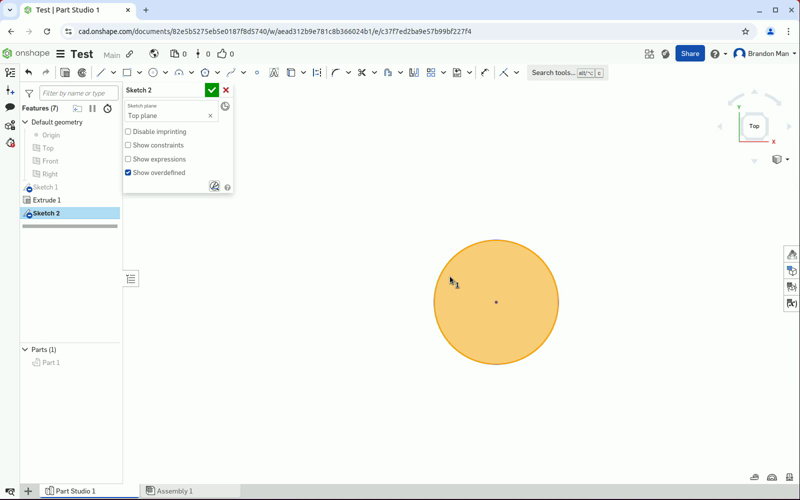
scroll(-6)
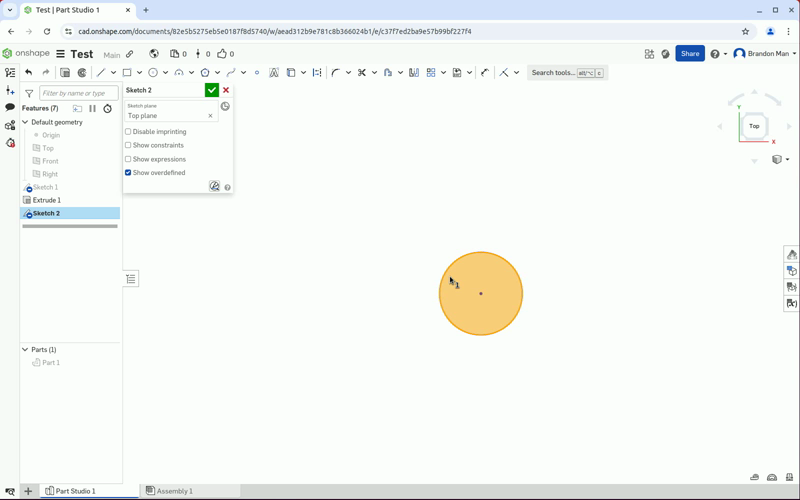
scroll(-6)
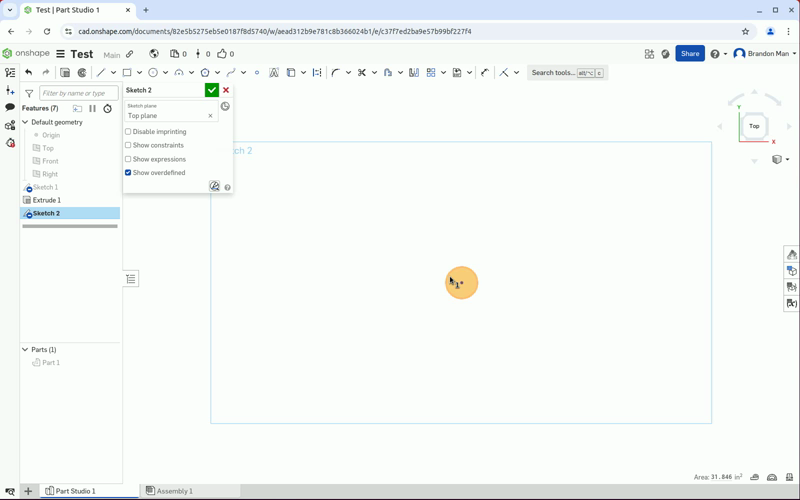
mouse_move(73, 352)
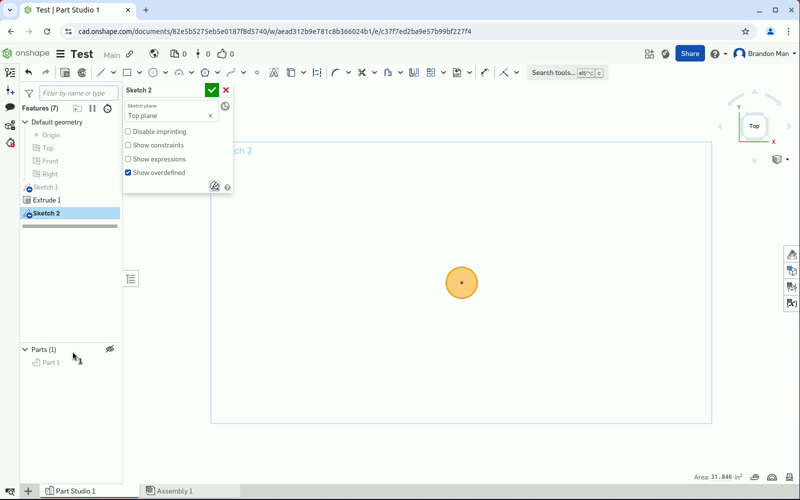
key(shift+y)
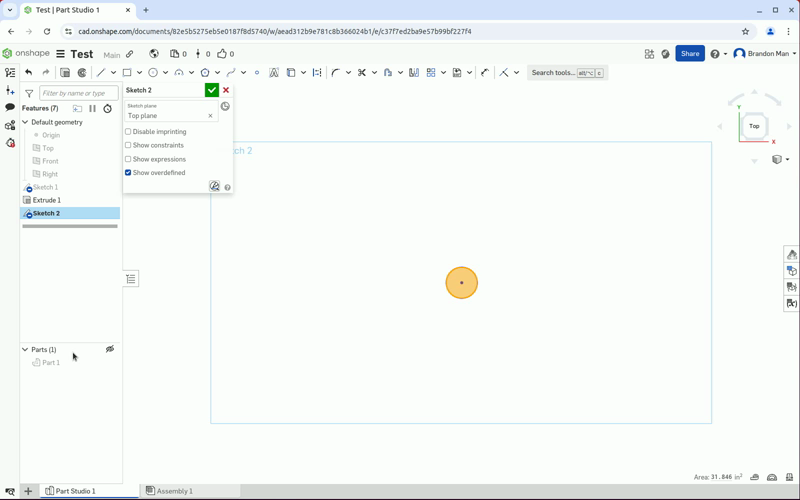
key(shift+e)
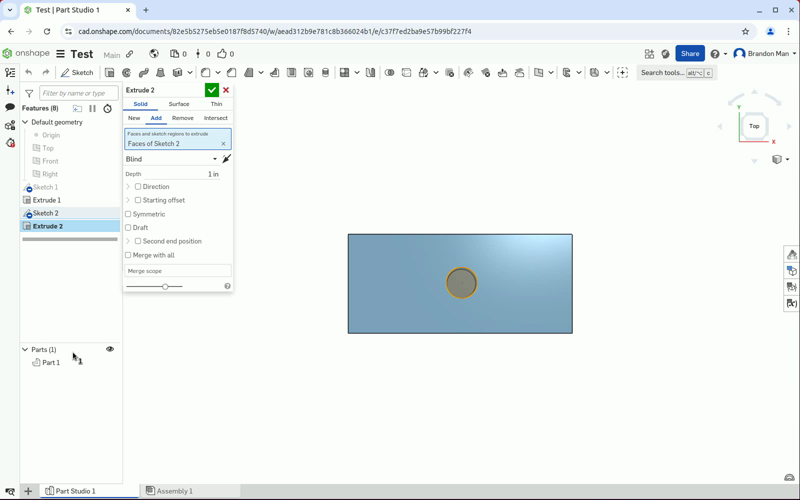
mouse_move(143, 106)
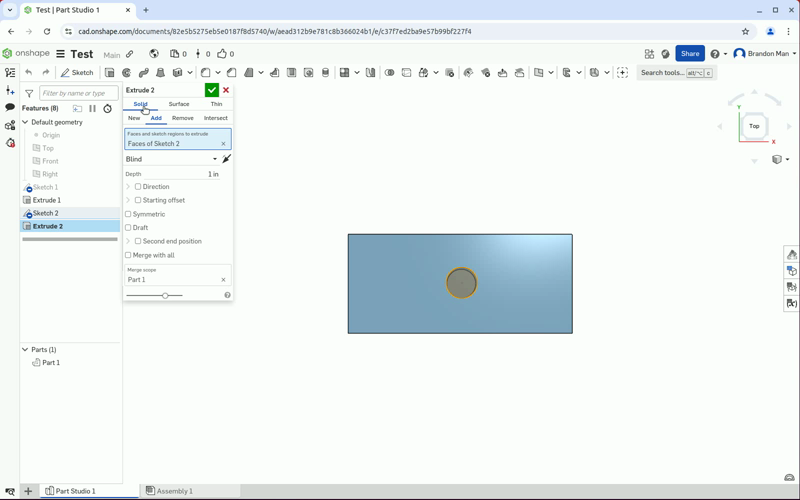
click(143, 106)
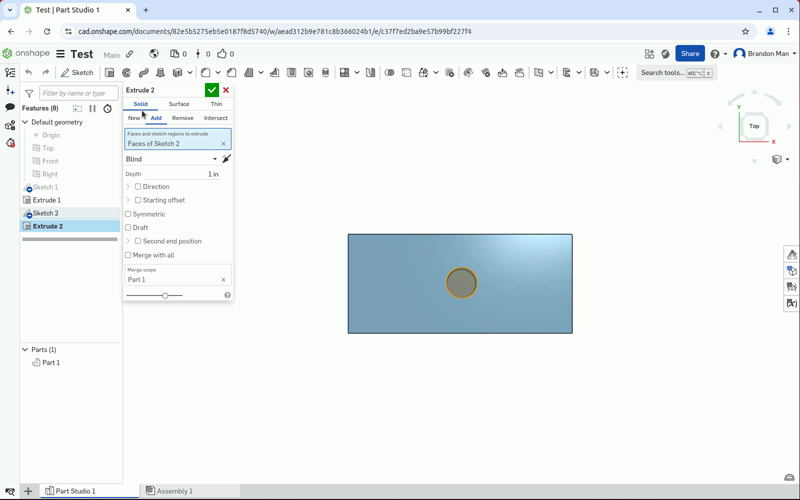
mouse_move(137, 120)
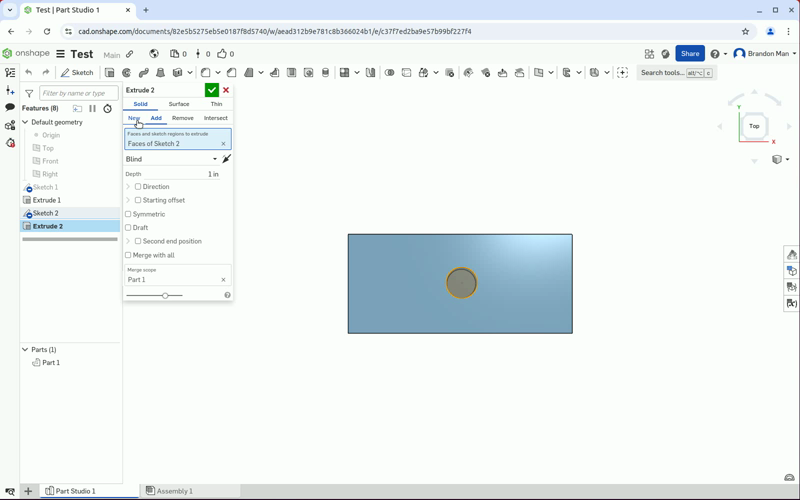
click(137, 120)
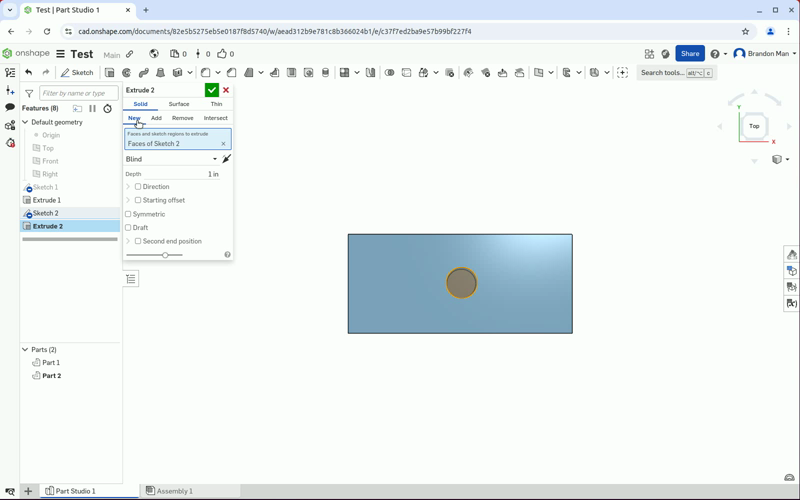
key(tab, 4)
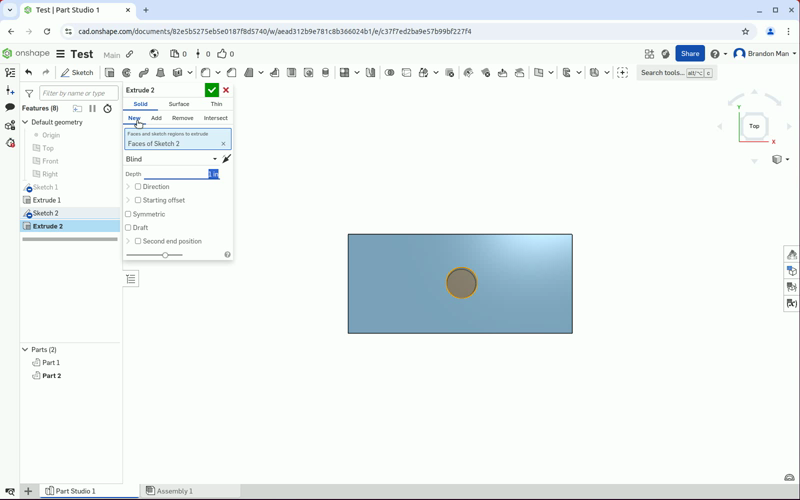
text(5.536)
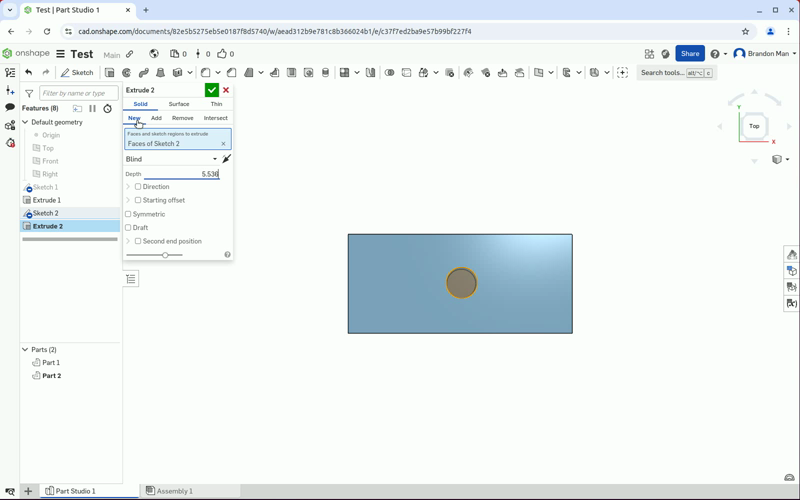
key(enter)
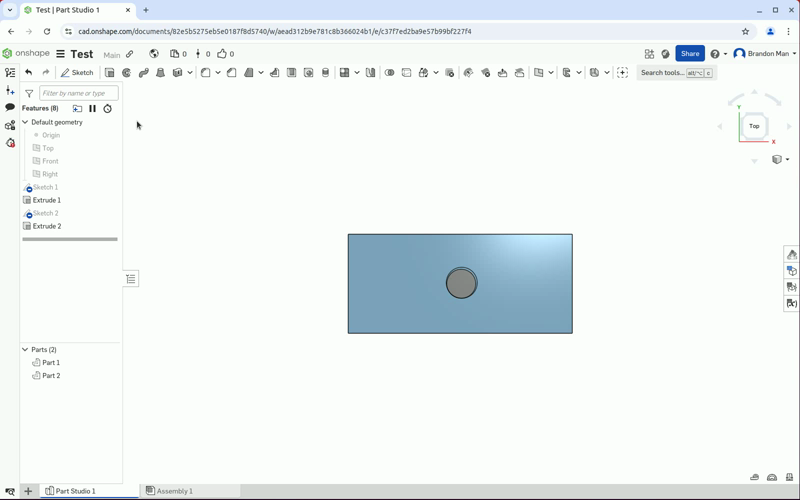
key(shift+h)
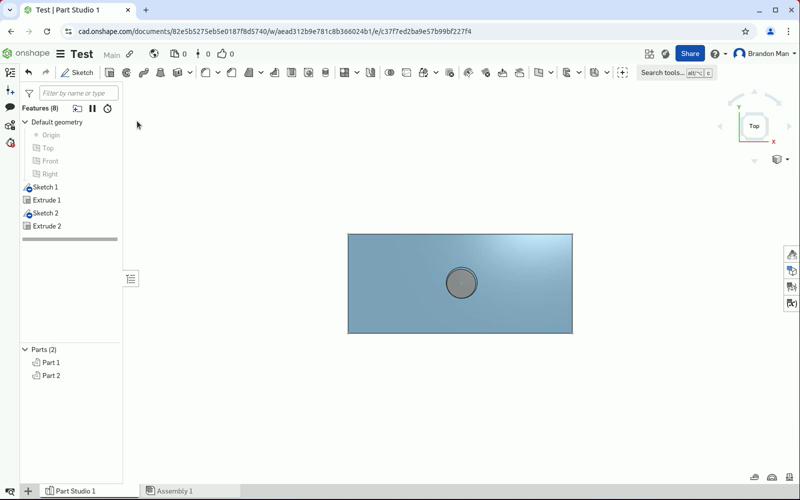
key(shift+h)
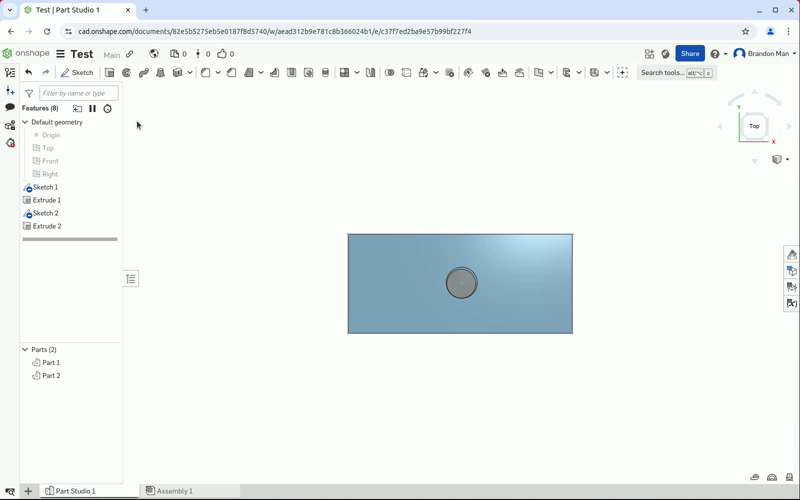
key(shift+7)
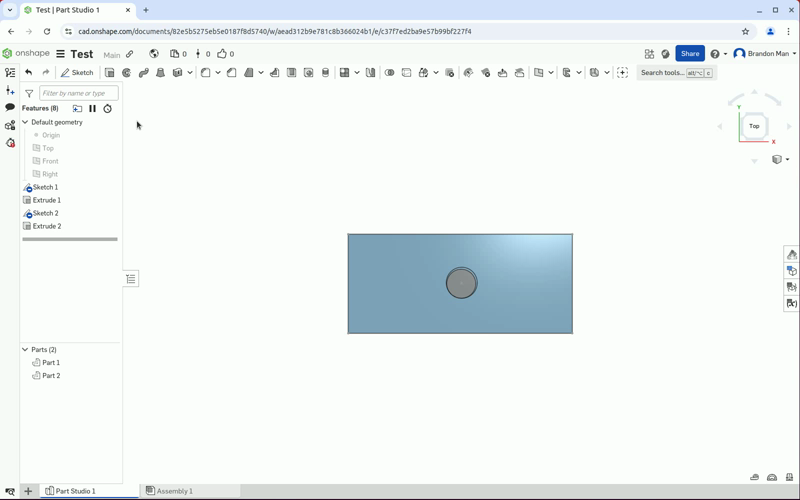
key(up, 3)
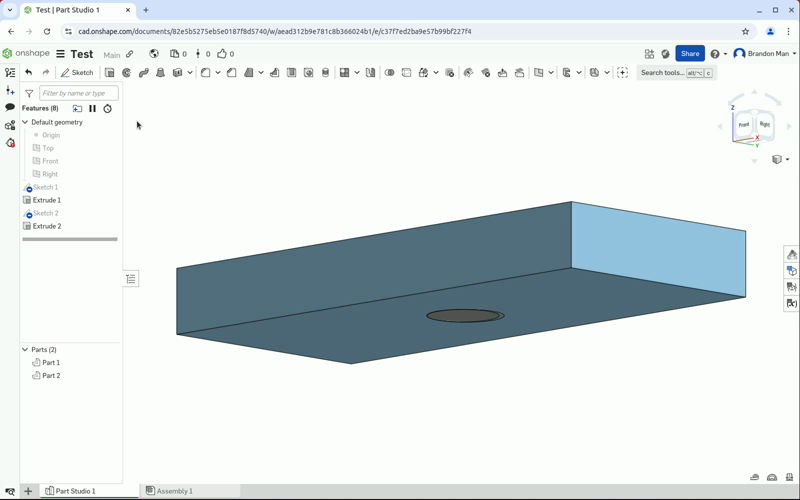
key(left, 3)
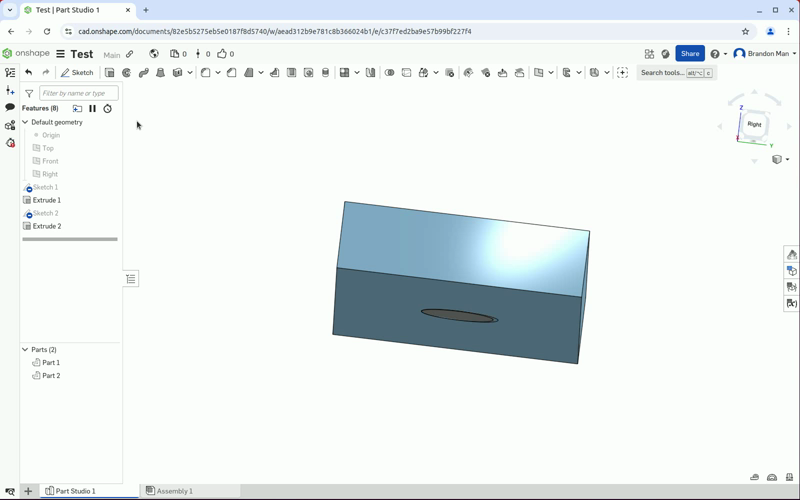
key(right, 3)
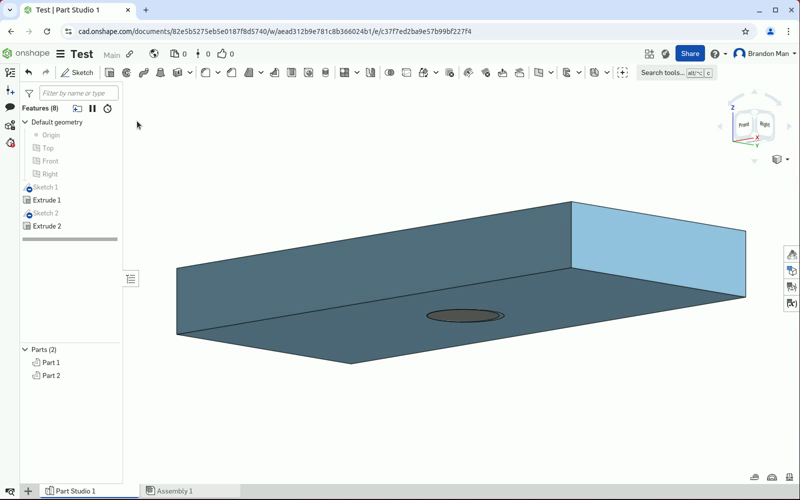
key(down, 3)
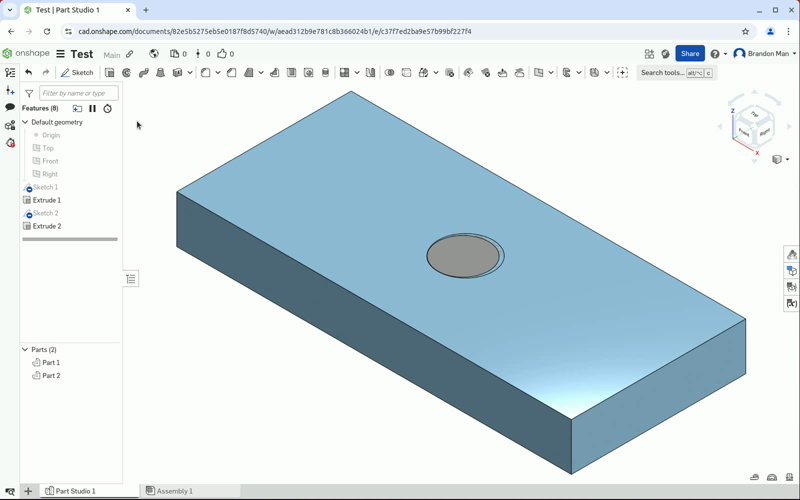
mouse_move(73, 189)
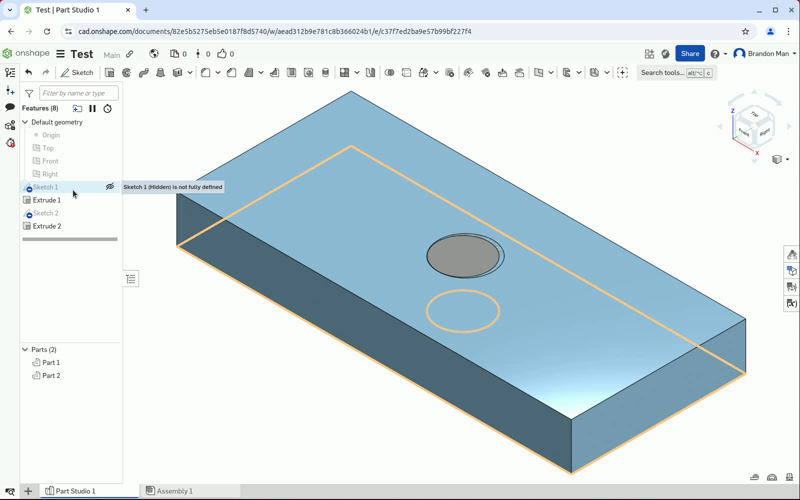
click(73, 189)